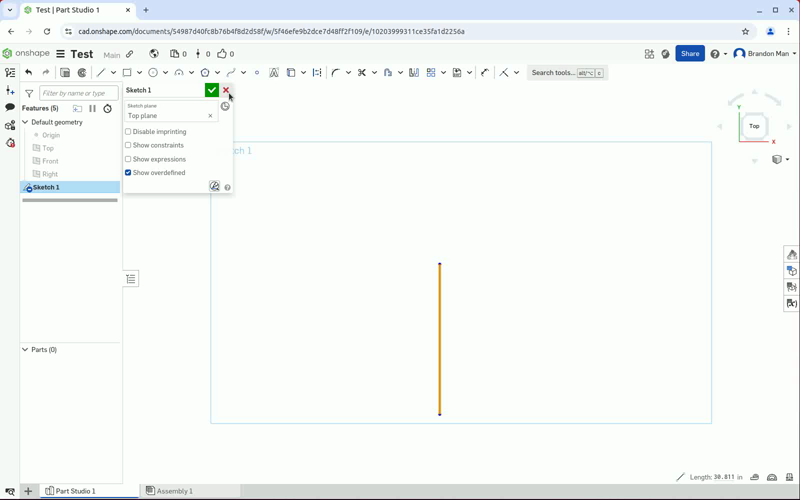
key(shift+h)
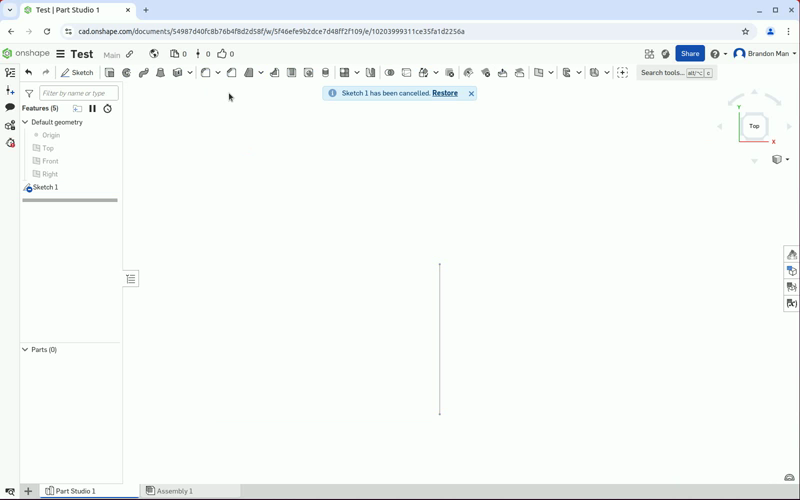
key(shift+s)
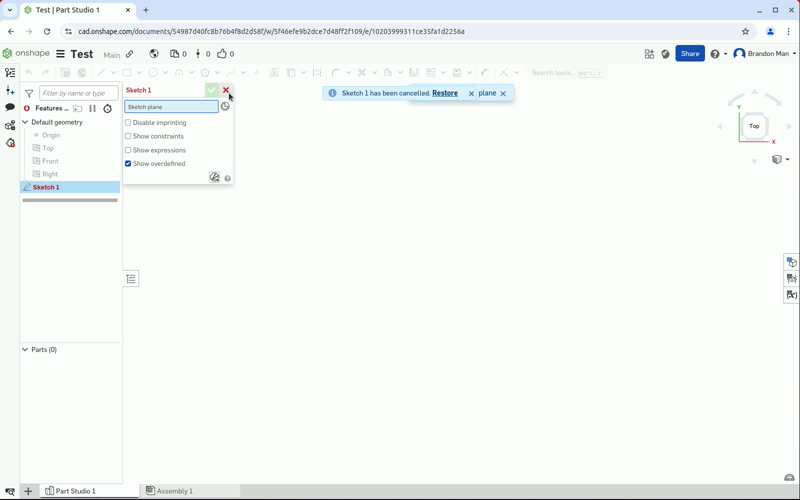
mouse_move(73, 150)
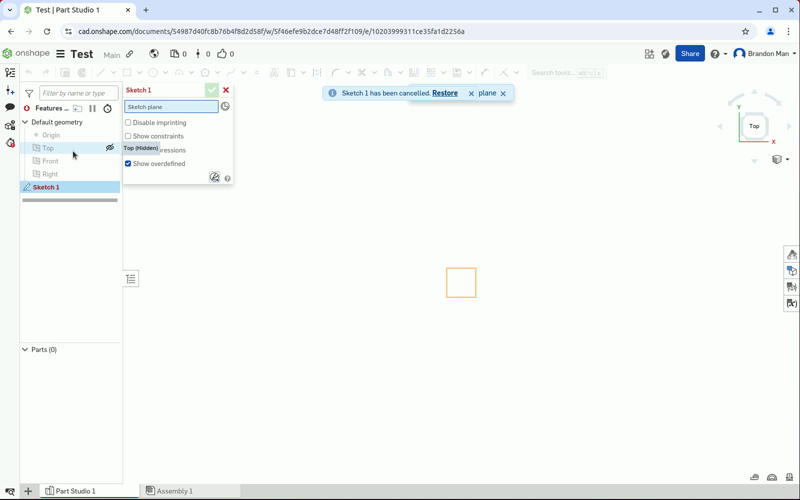
click(73, 150)
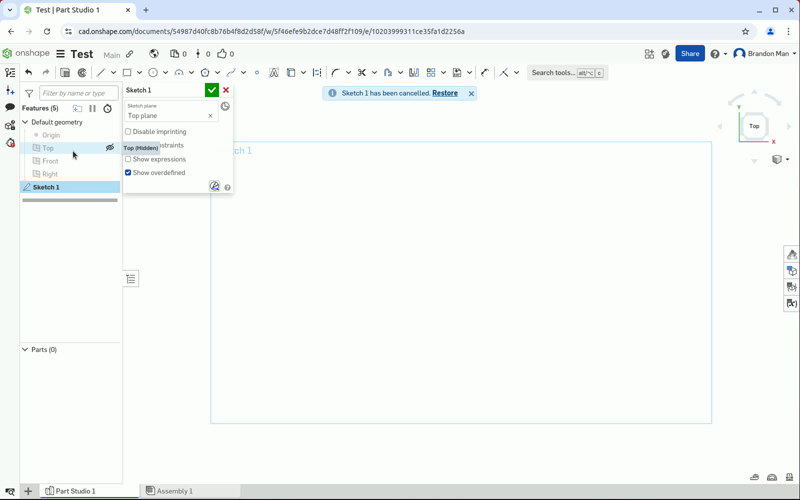
mouse_move(73, 352)
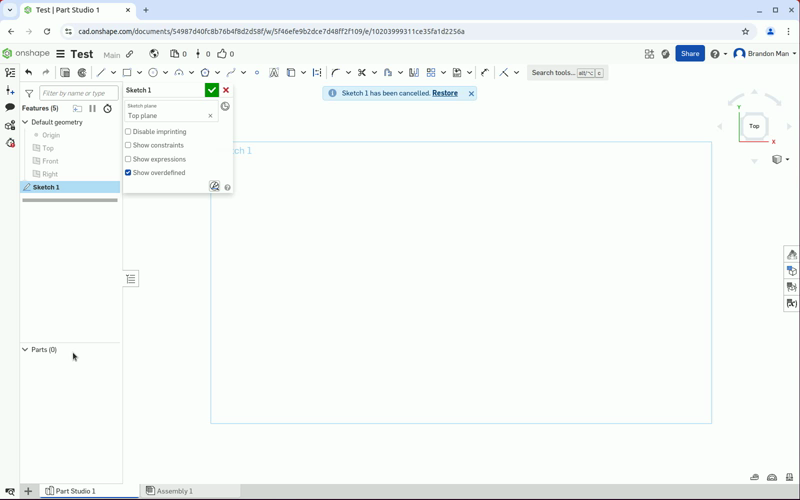
key(y)
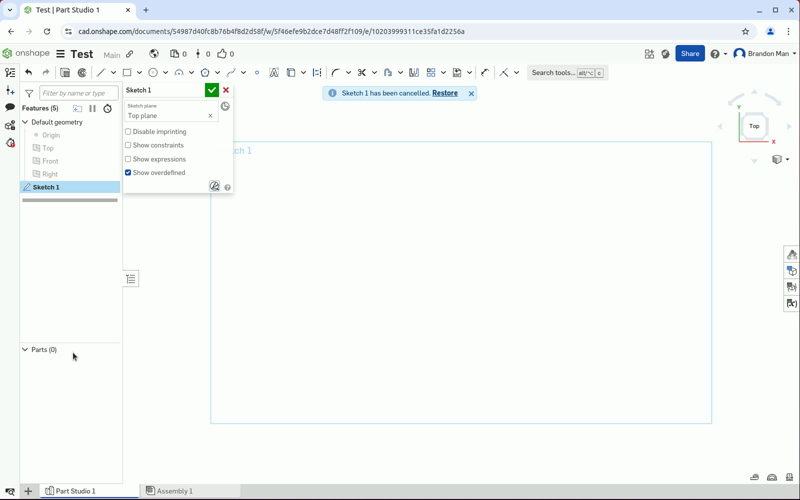
key(l)
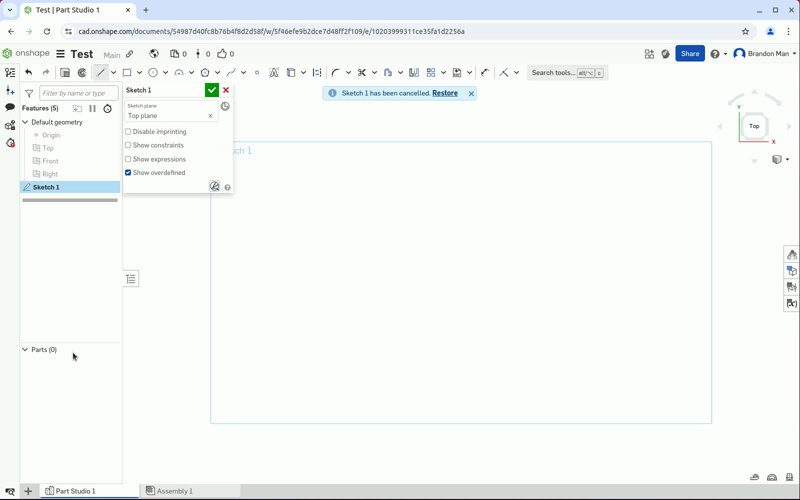
key_down(shift)
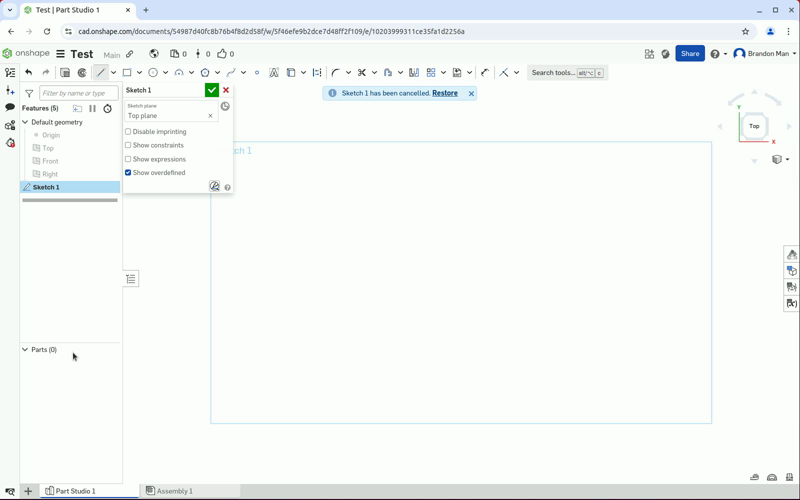
mouse_move(458, 265)
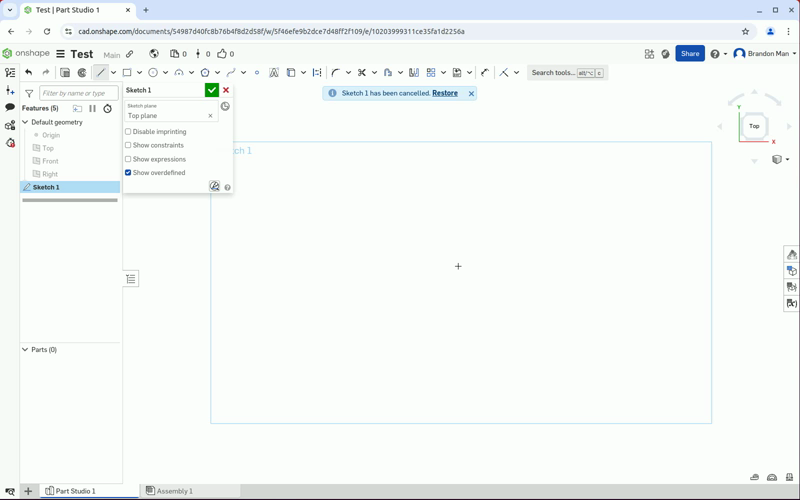
click(458, 265)
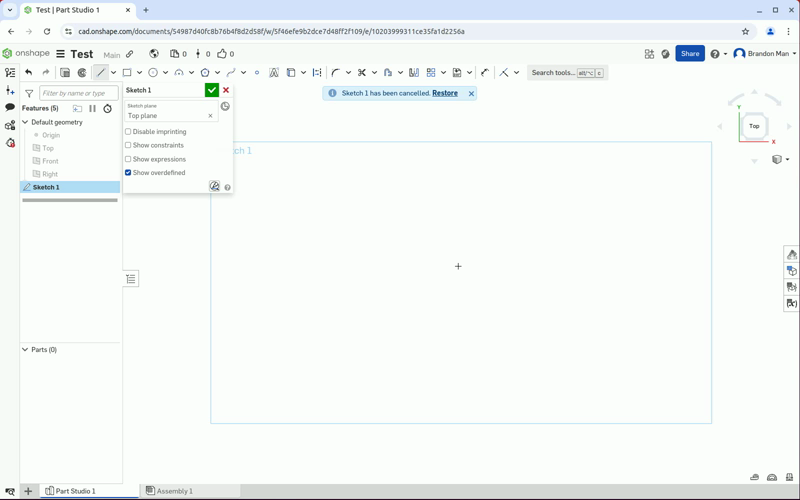
key_up(shift)
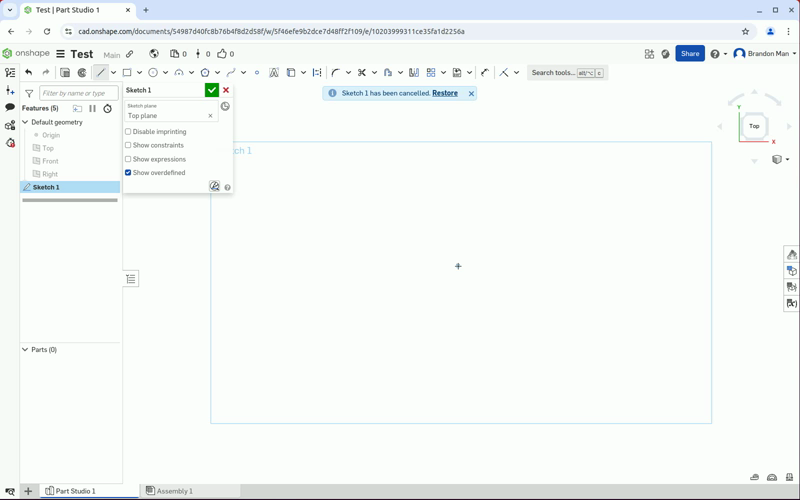
key_down(shift)
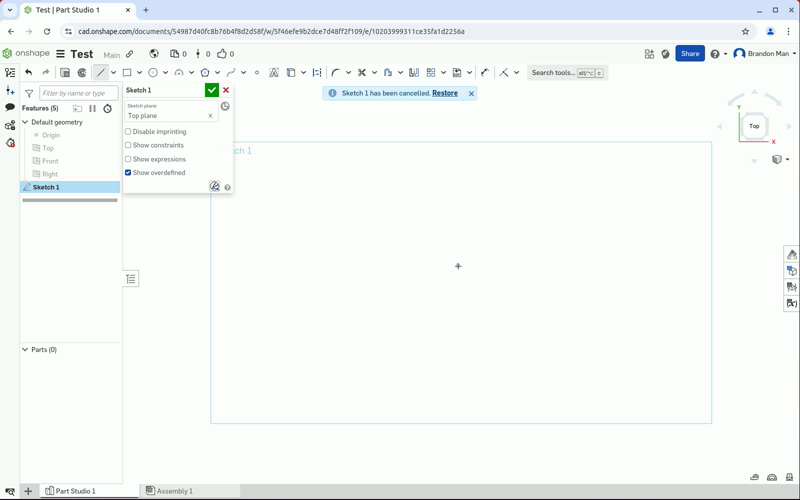
mouse_move(488, 265)
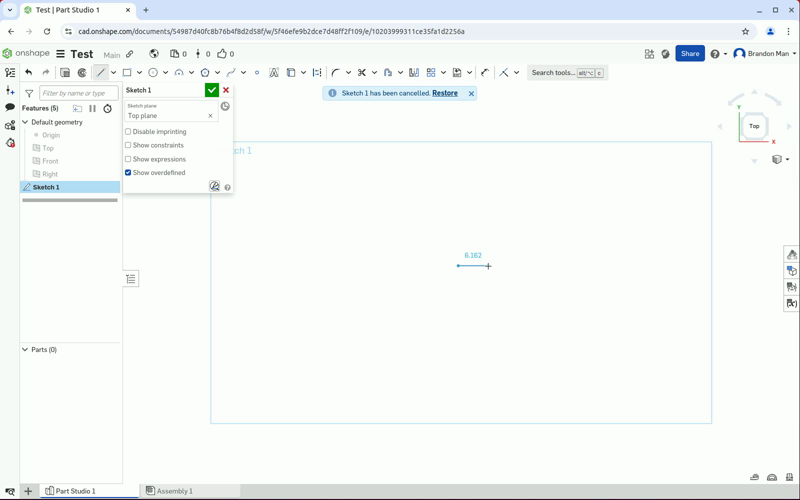
mouse_move(460, 283)
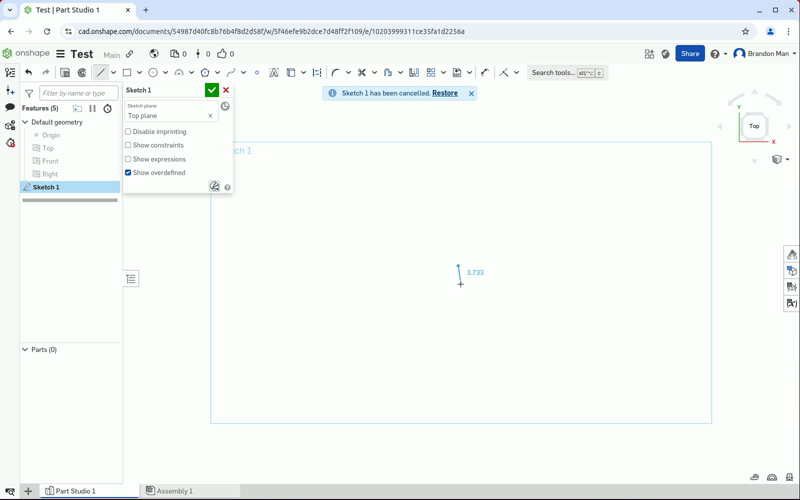
click(460, 283)
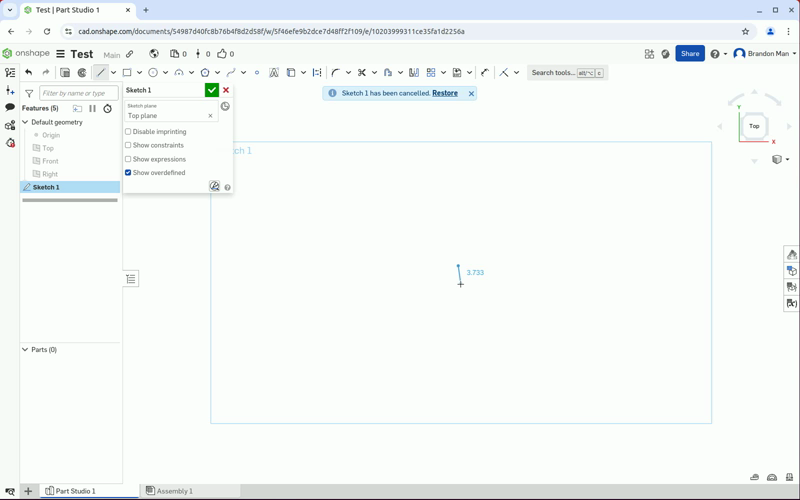
key_up(shift)
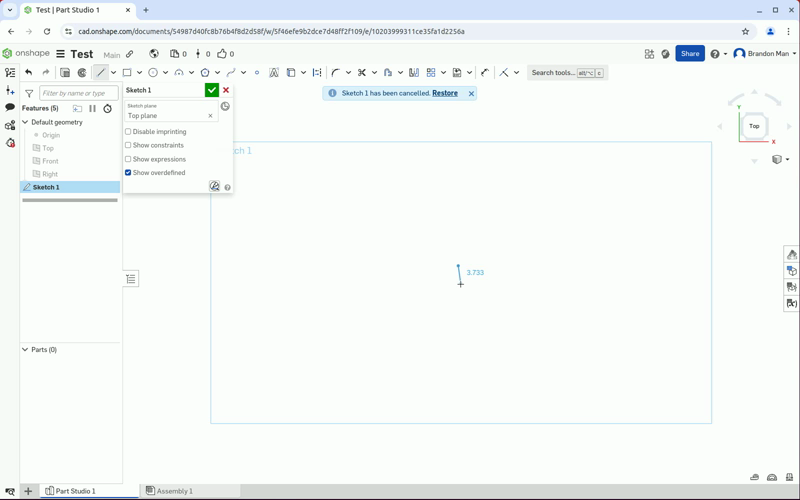
key_down(shift)
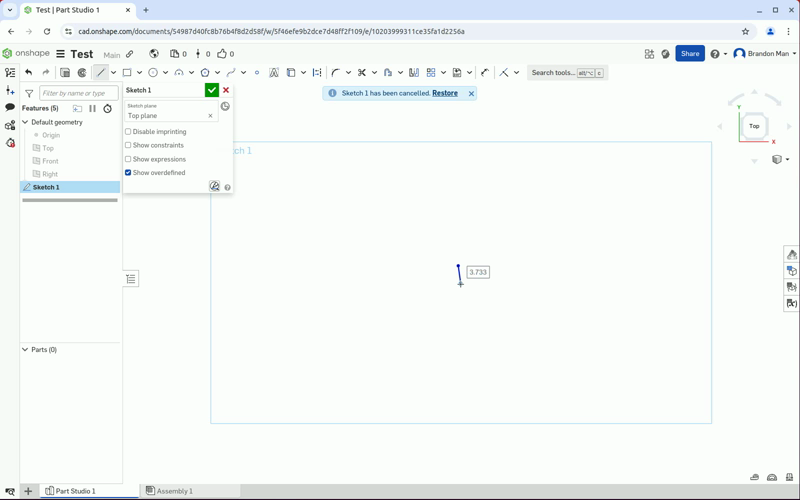
mouse_move(490, 283)
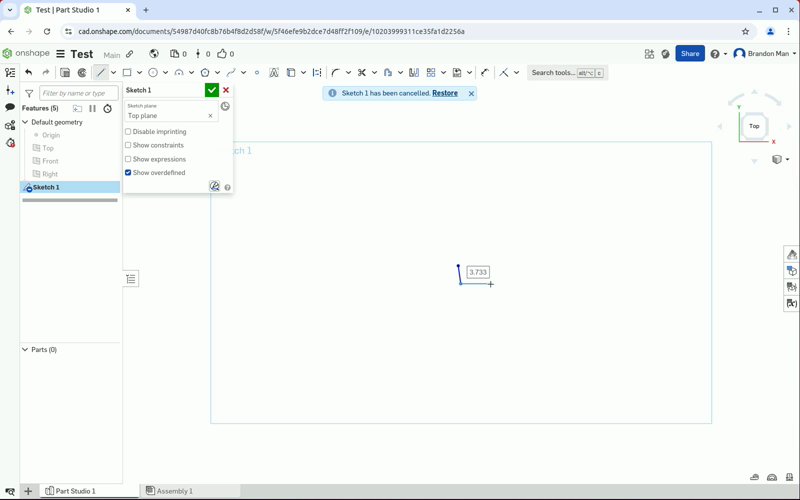
mouse_move(460, 270)
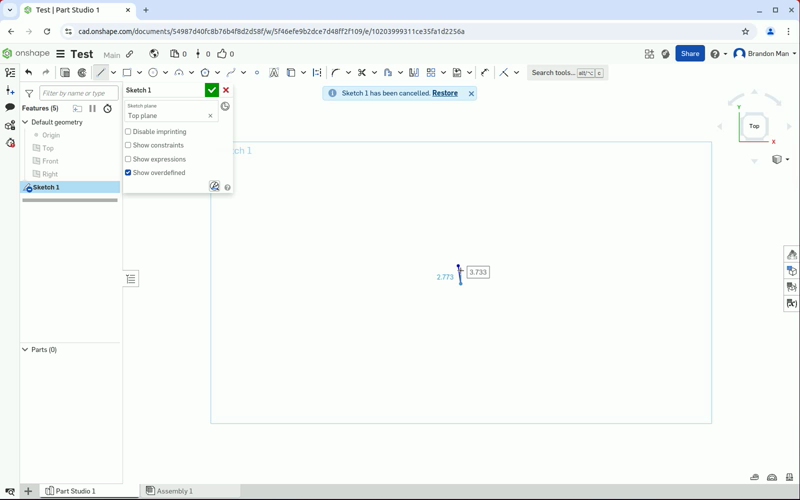
click(460, 270)
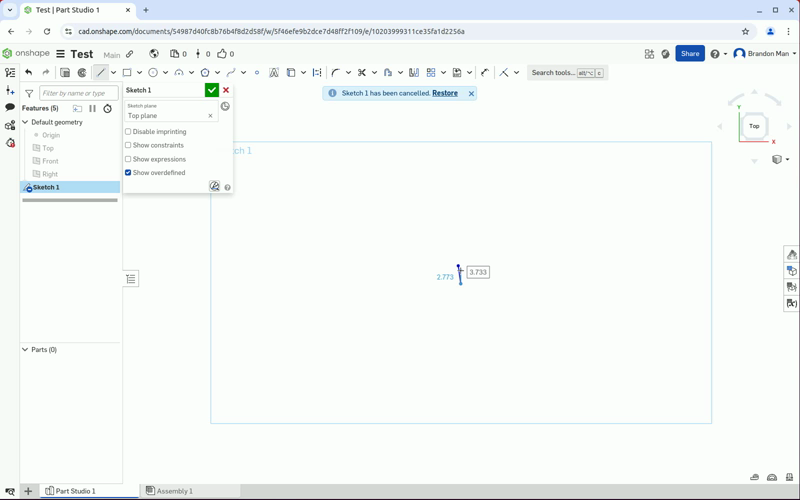
key_up(shift)
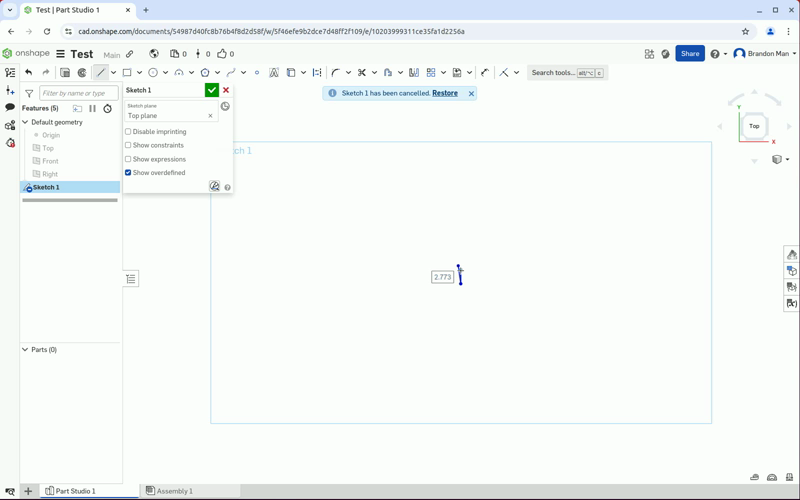
key_down(shift)
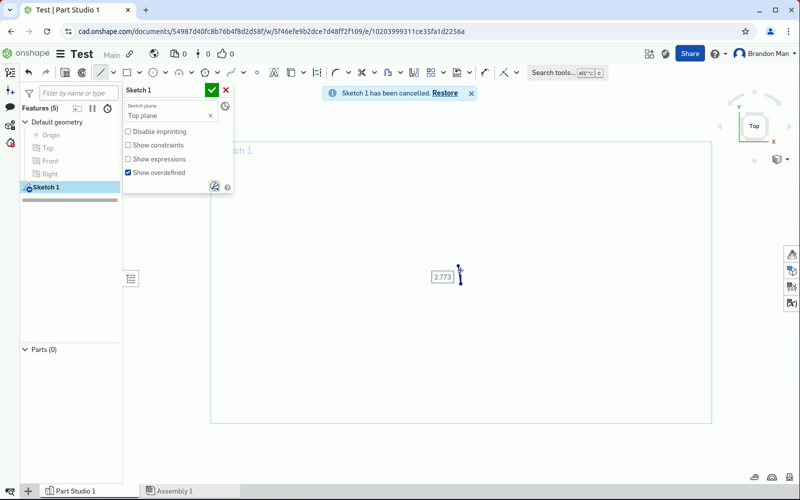
mouse_move(490, 270)
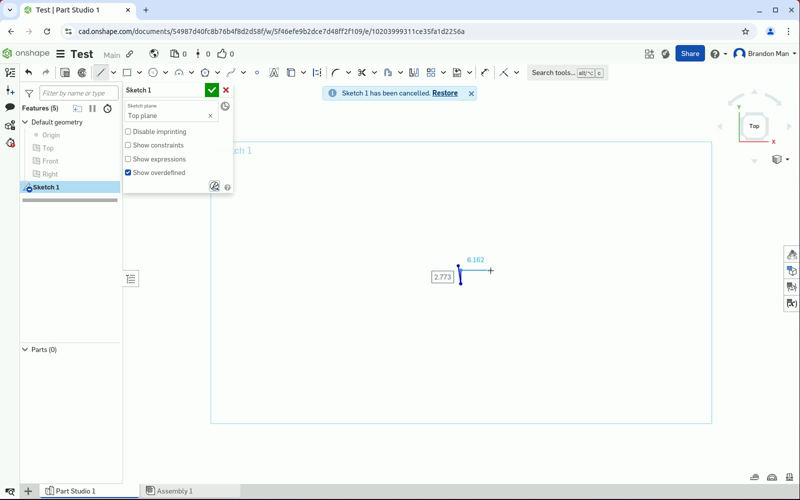
mouse_move(460, 265)
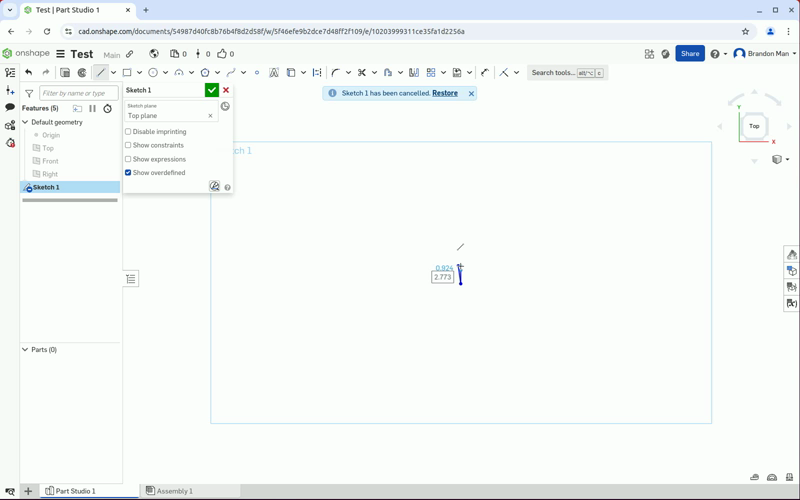
scroll(6)
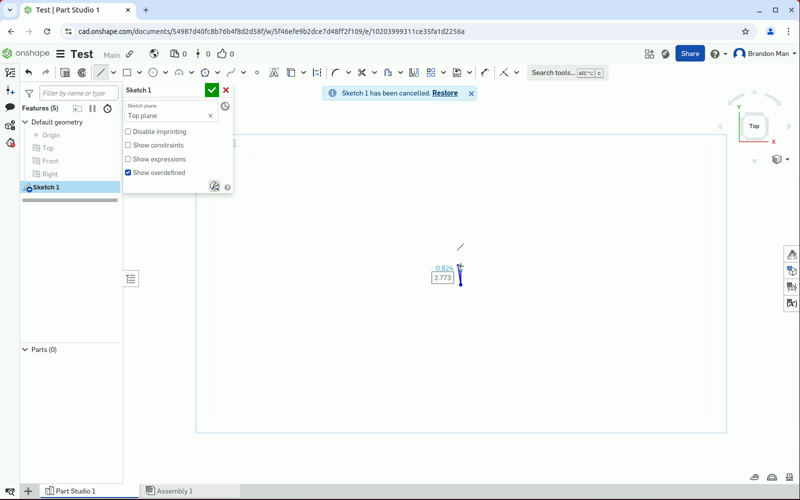
scroll(6)
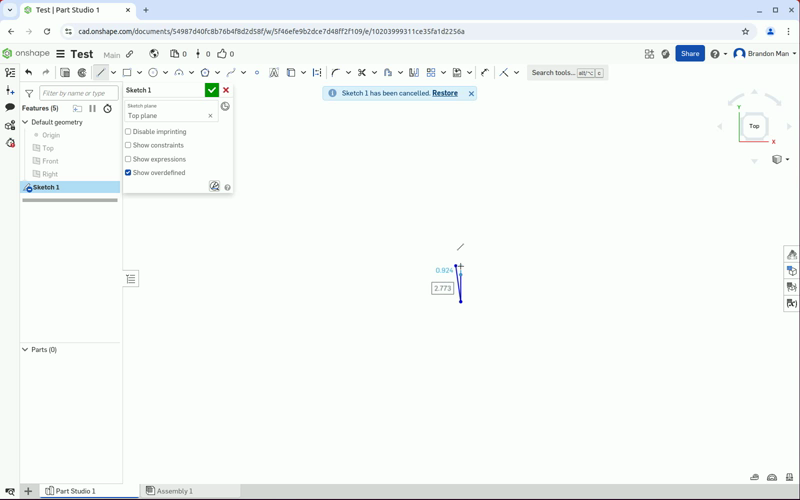
scroll(6)
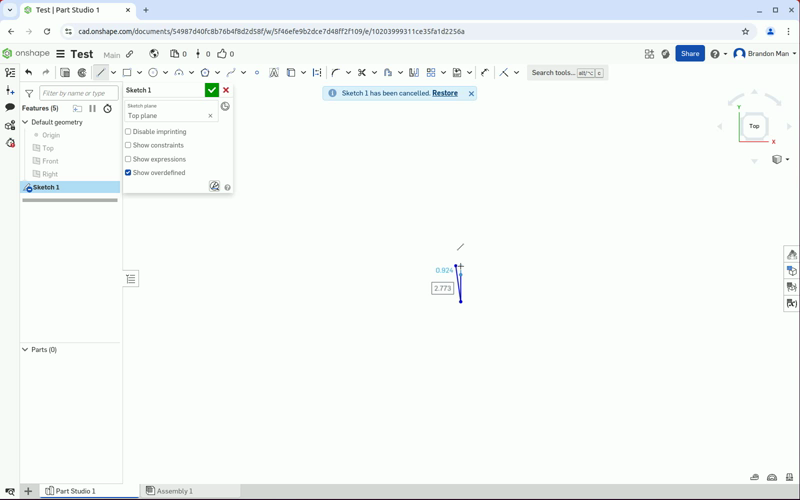
scroll(6)
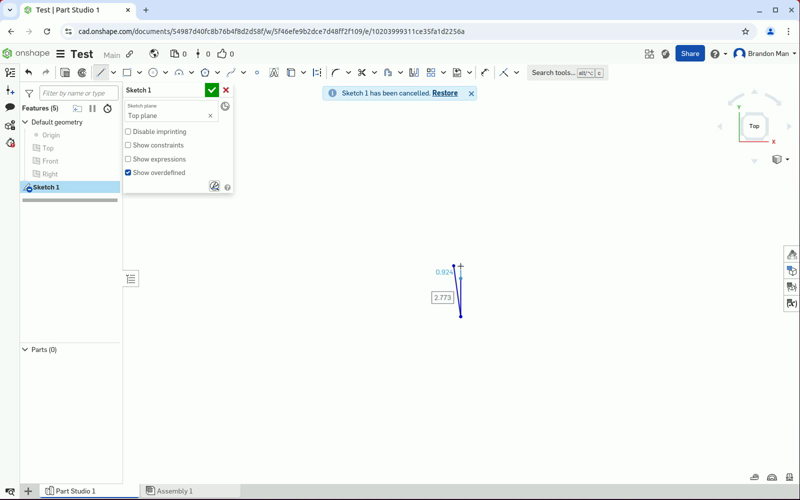
scroll(6)
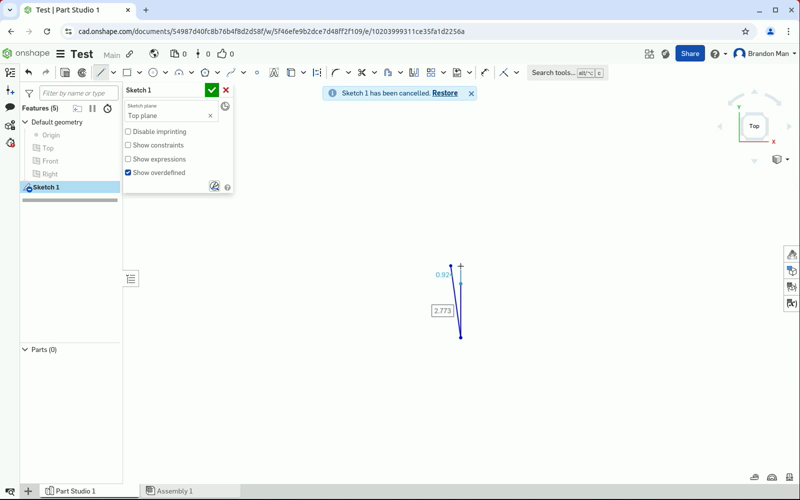
scroll(6)
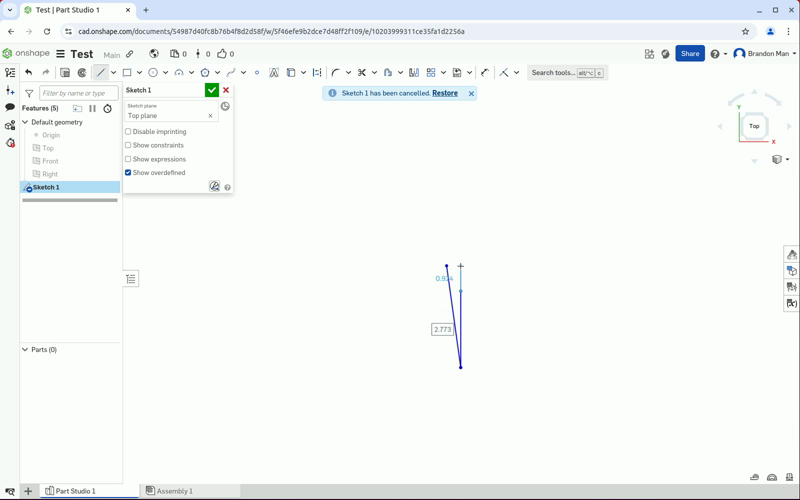
scroll(6)
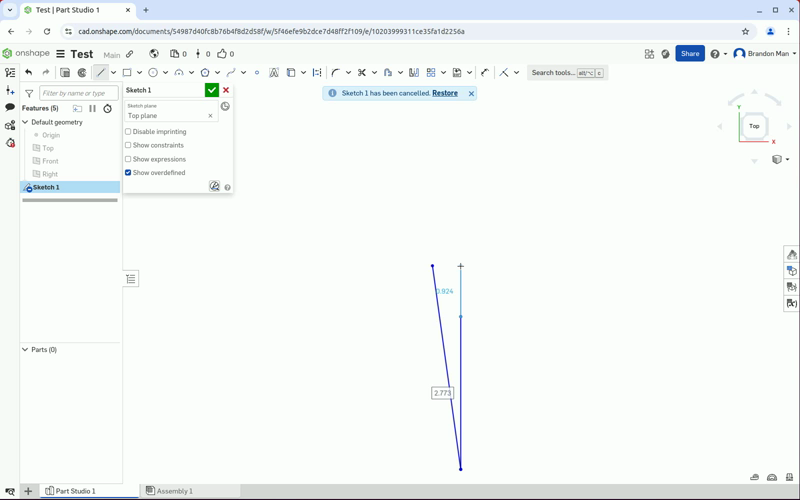
click(460, 265)
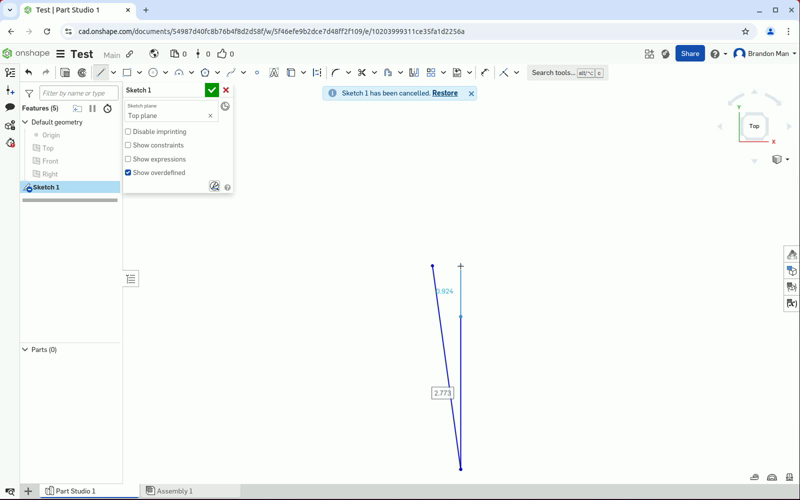
scroll(-6)
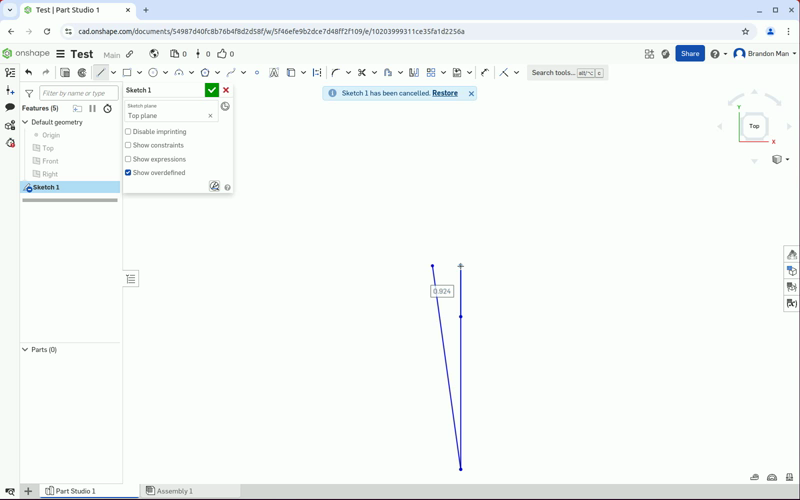
scroll(-6)
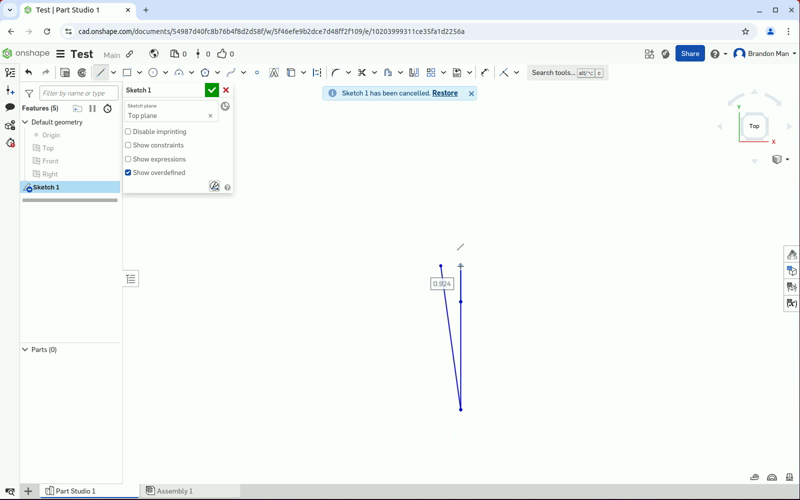
scroll(-6)
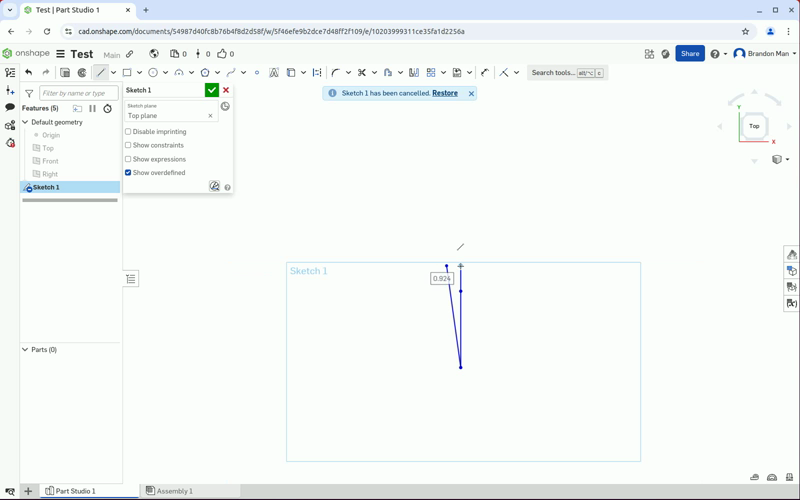
scroll(-6)
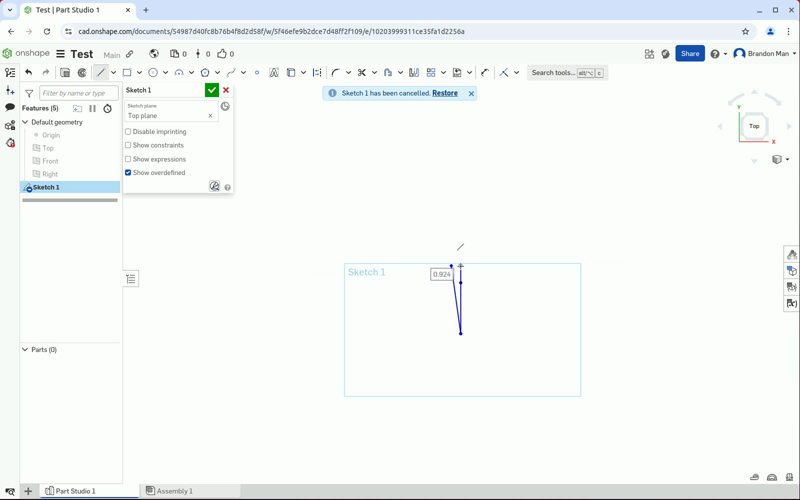
scroll(-6)
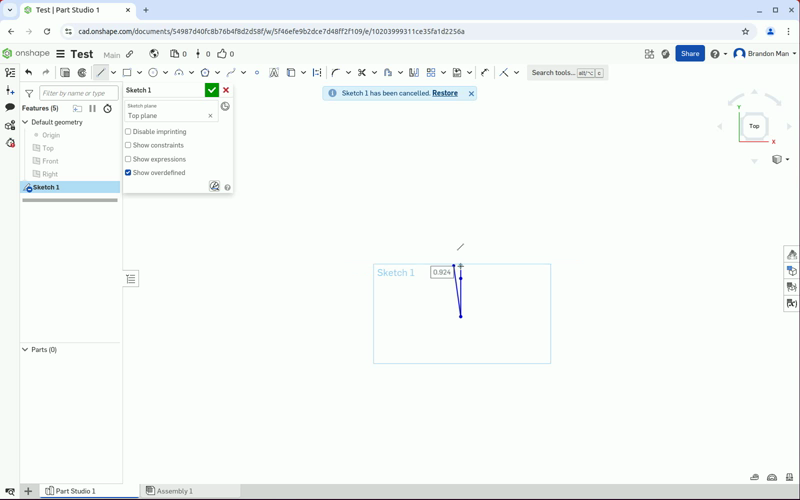
scroll(-6)
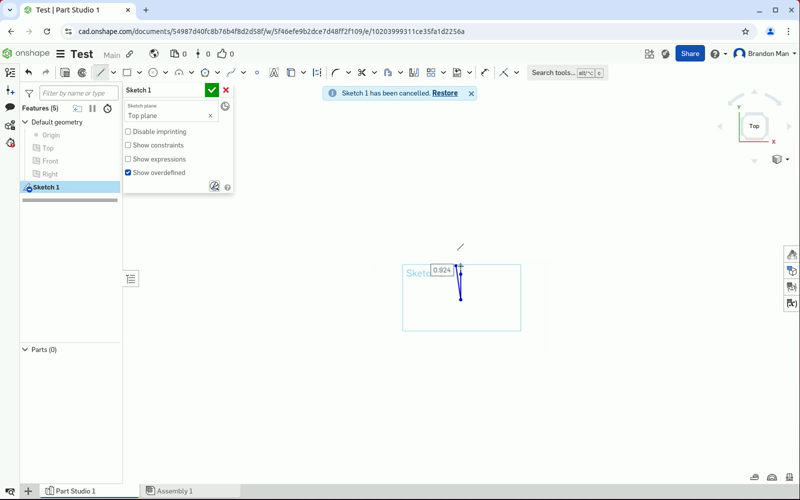
scroll(-6)
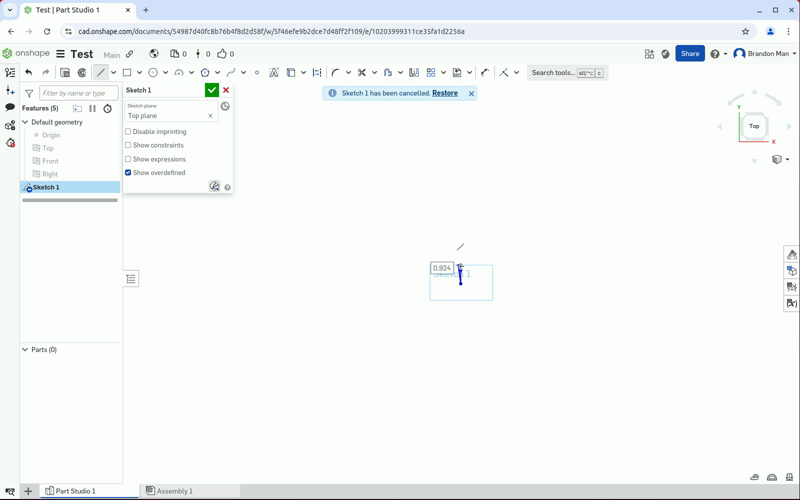
key_up(shift)
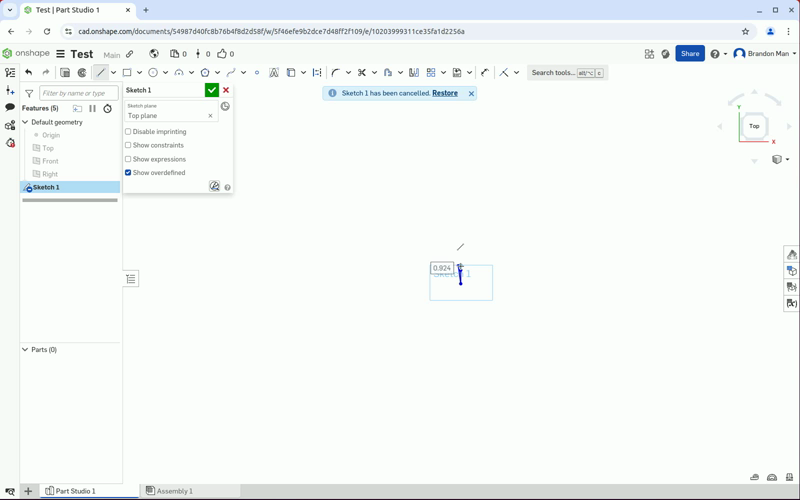
mouse_move(490, 265)
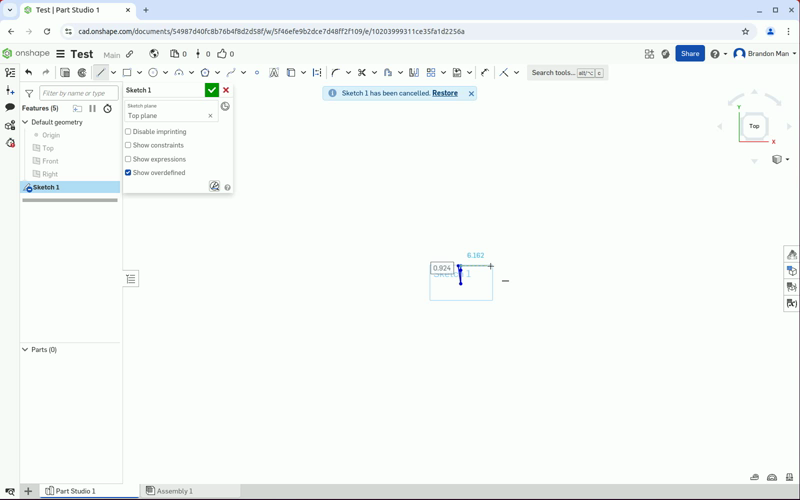
key_down(shift)
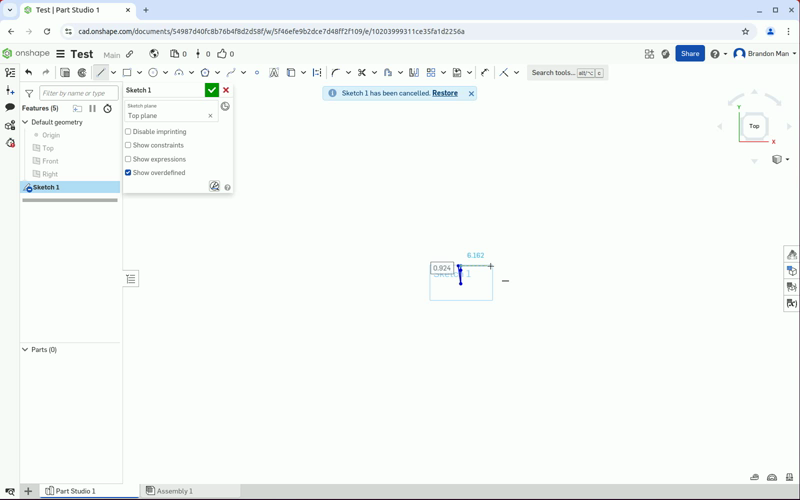
mouse_move(458, 265)
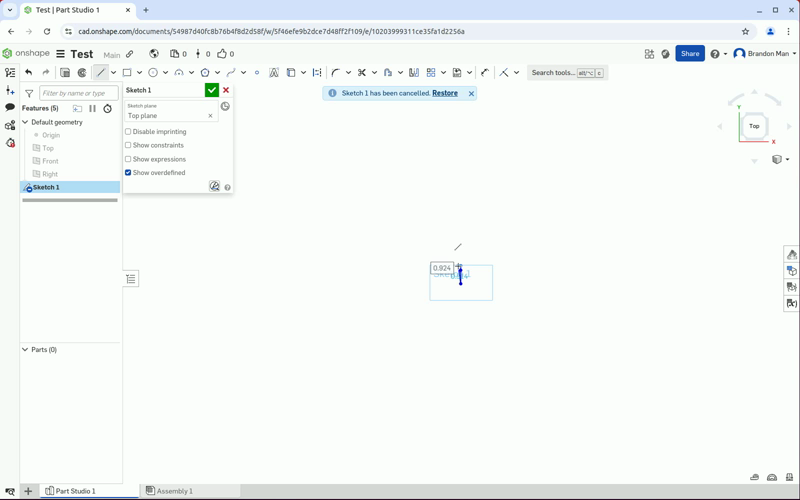
scroll(6)
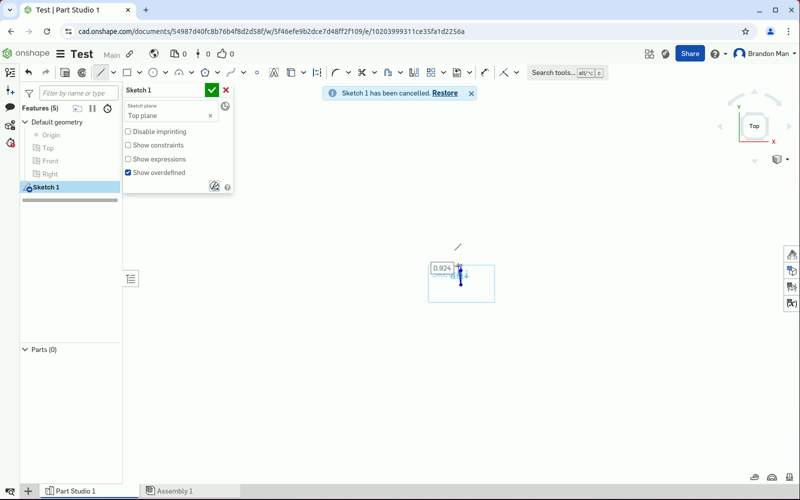
scroll(6)
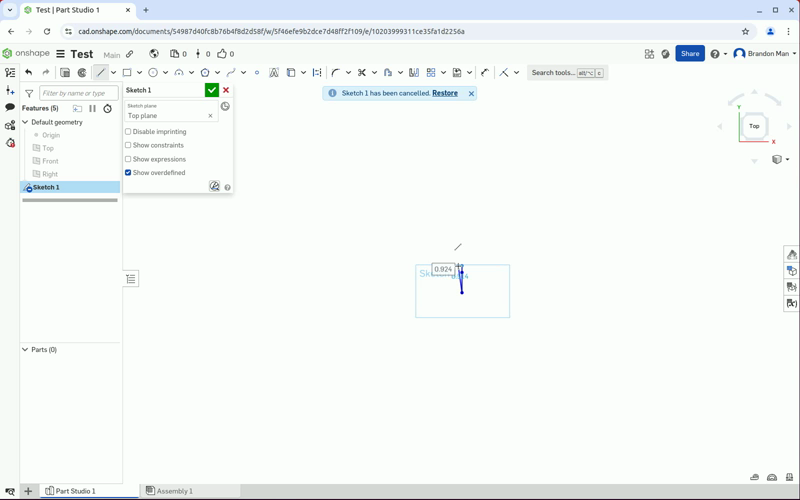
scroll(6)
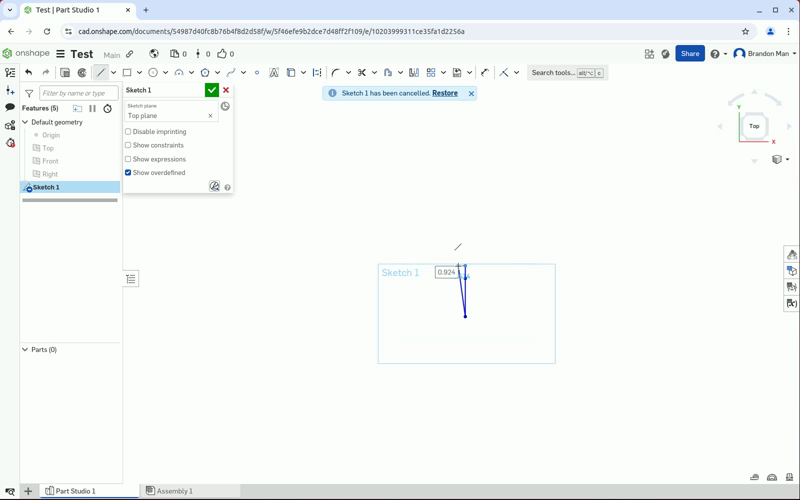
scroll(6)
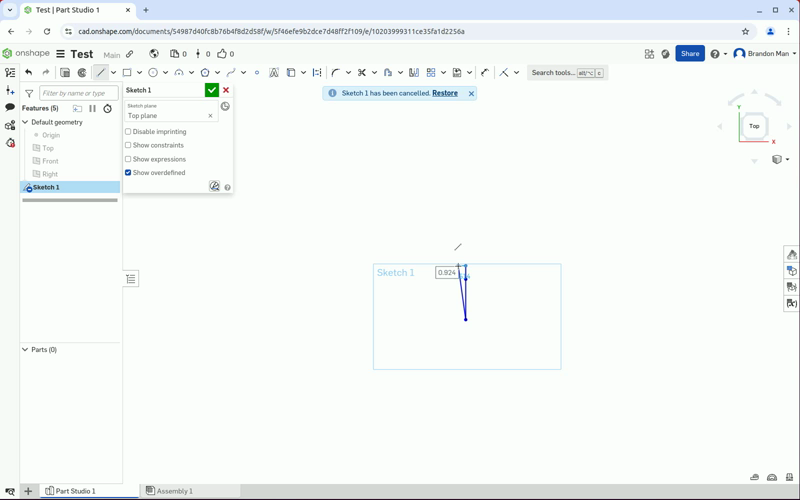
scroll(6)
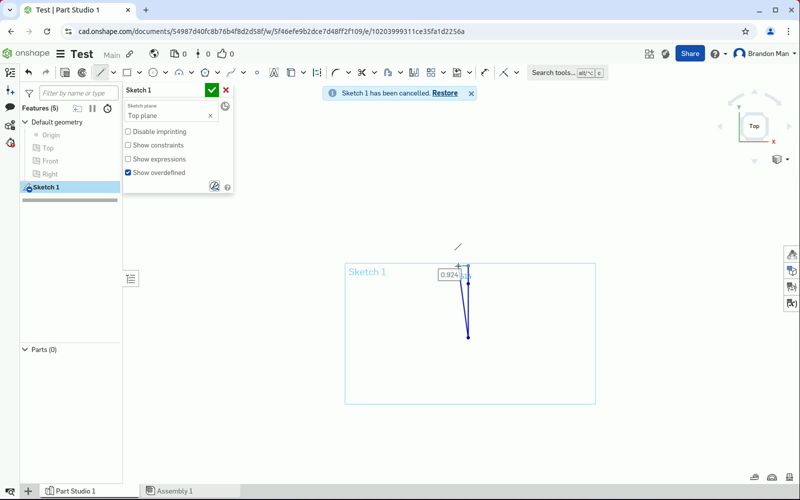
scroll(6)
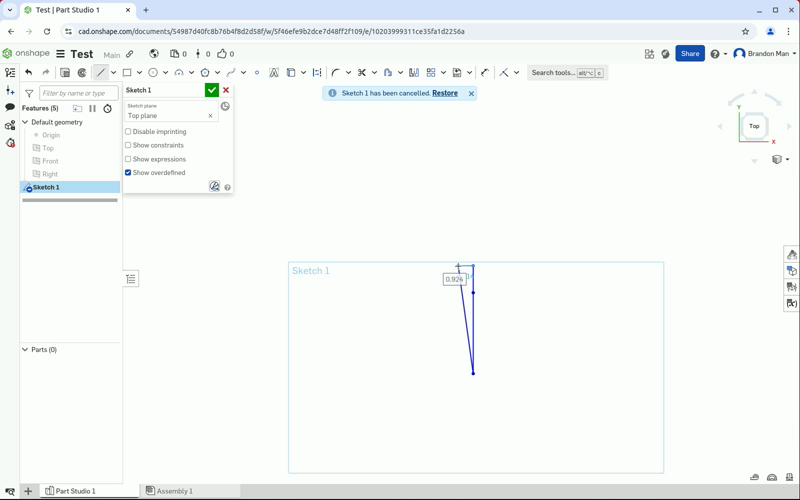
scroll(6)
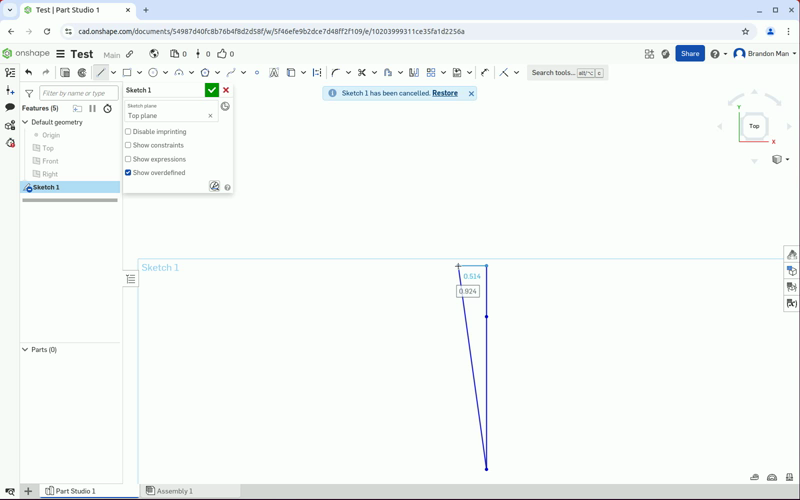
key_up(shift)
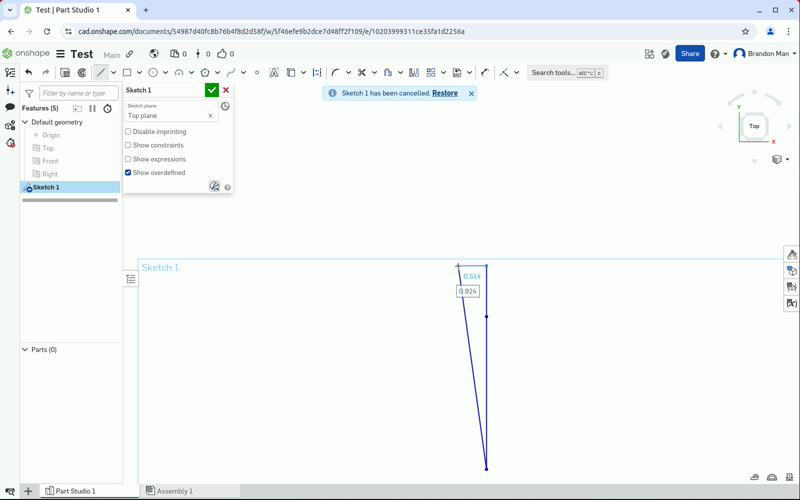
click(458, 265)
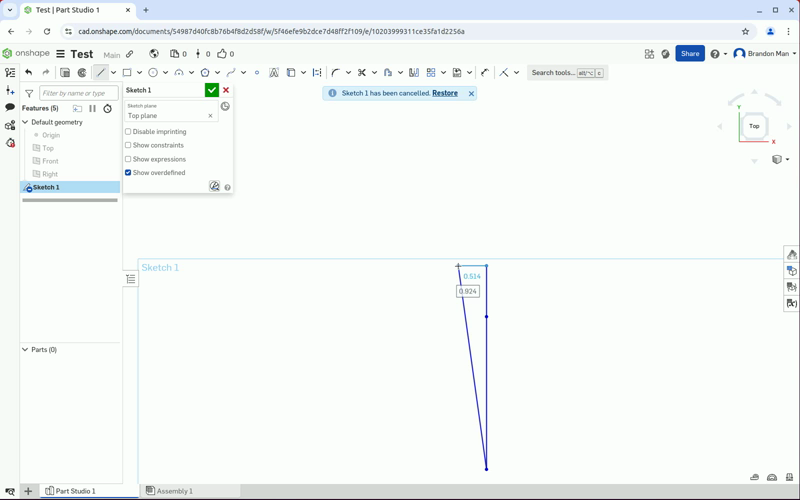
scroll(-6)
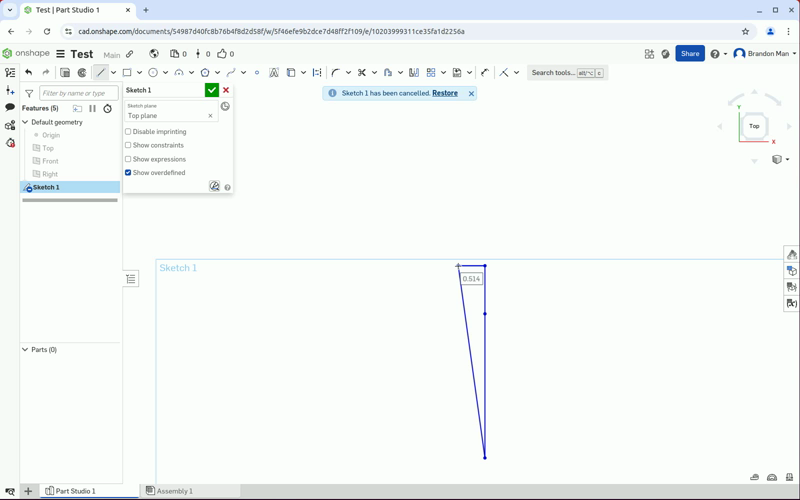
scroll(-6)
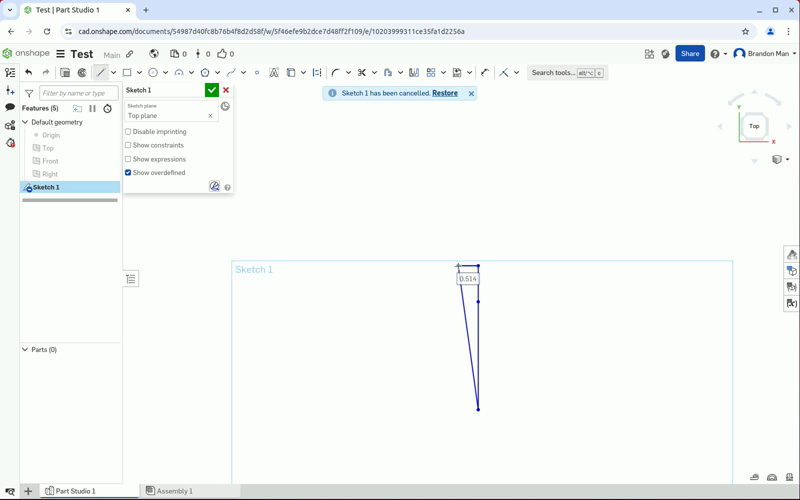
scroll(-6)
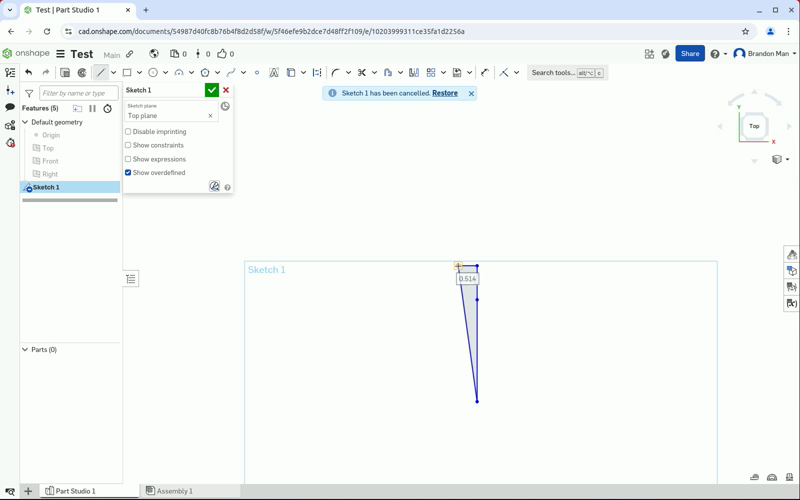
scroll(-6)
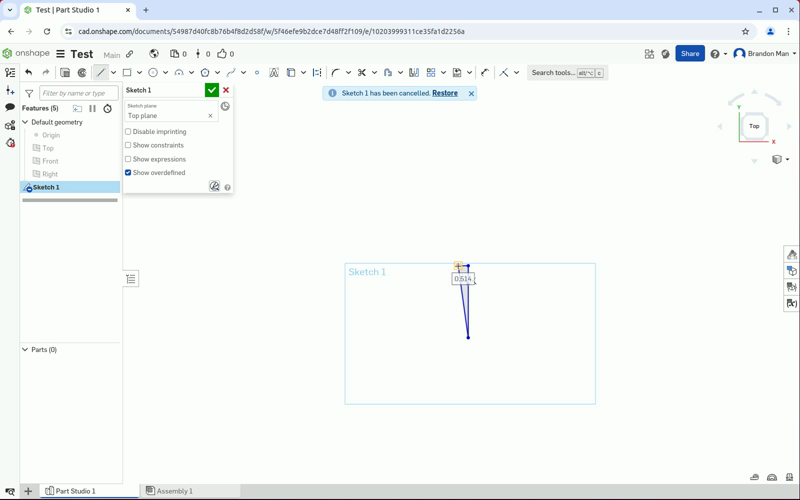
scroll(-6)
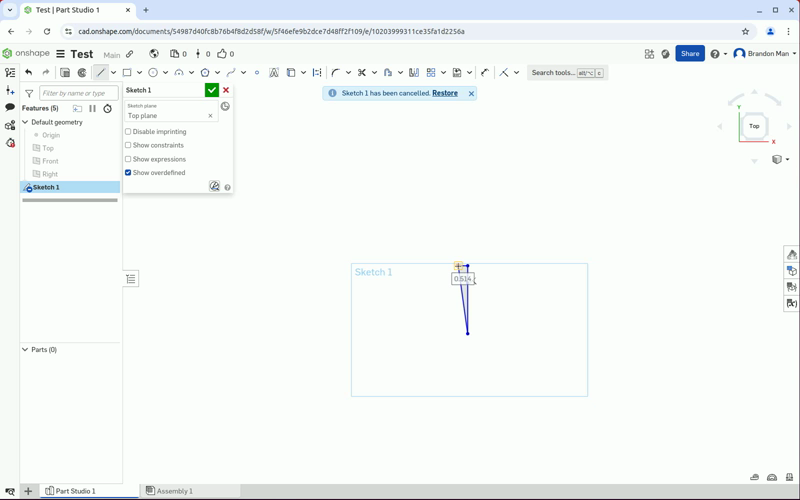
scroll(-6)
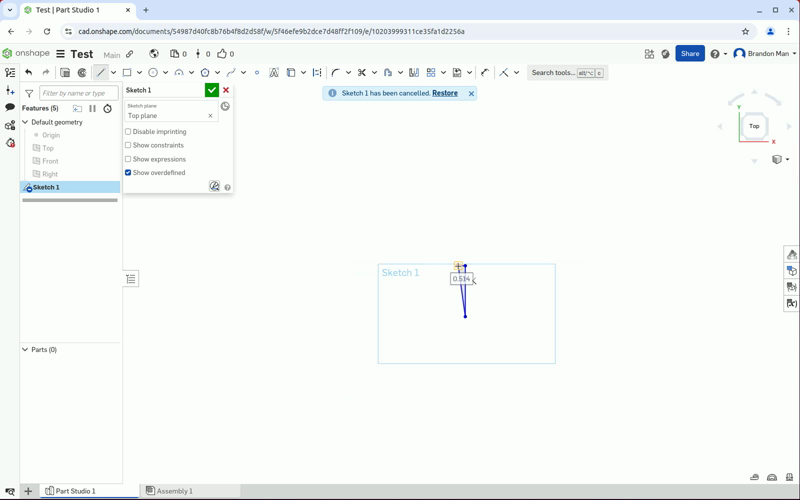
scroll(-6)
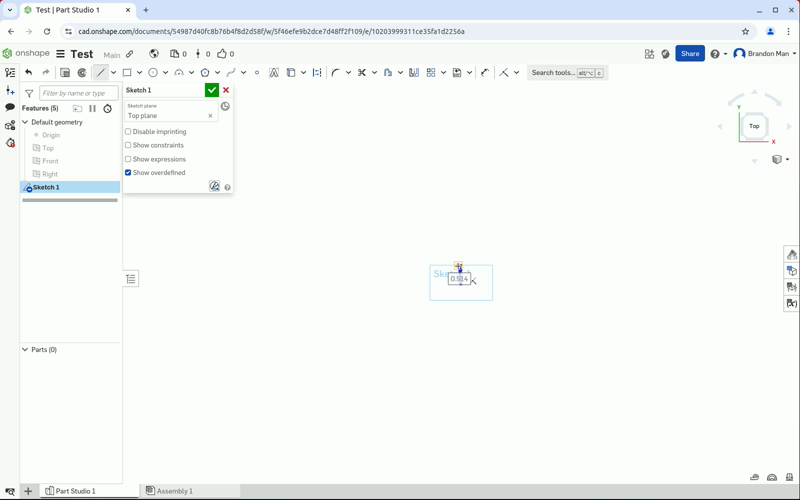
key(esc)
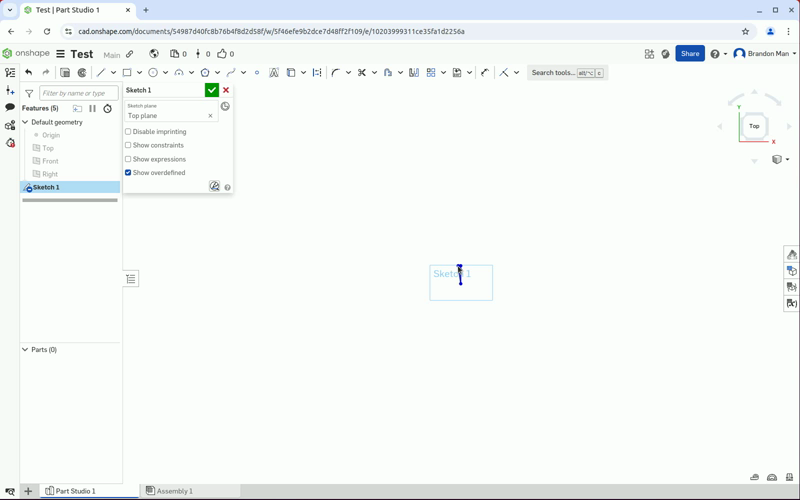
mouse_move(460, 267)
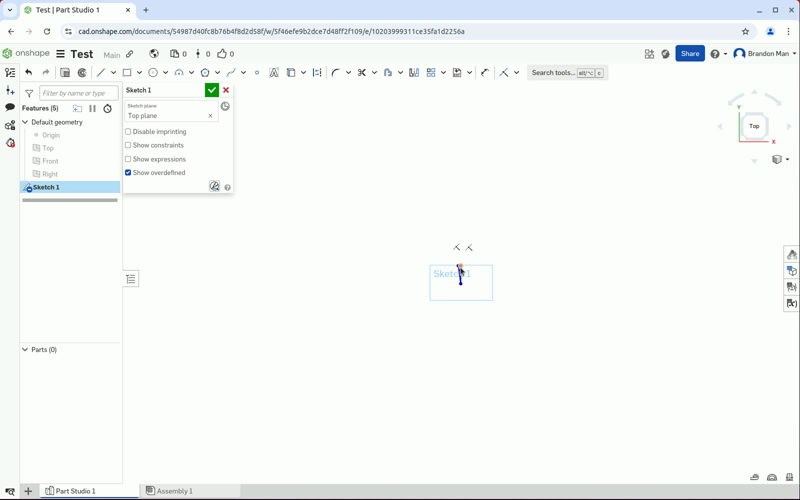
scroll(6)
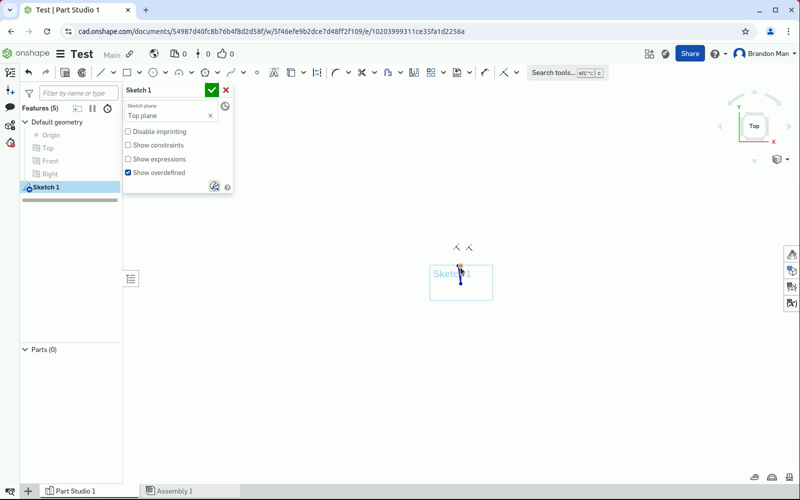
scroll(6)
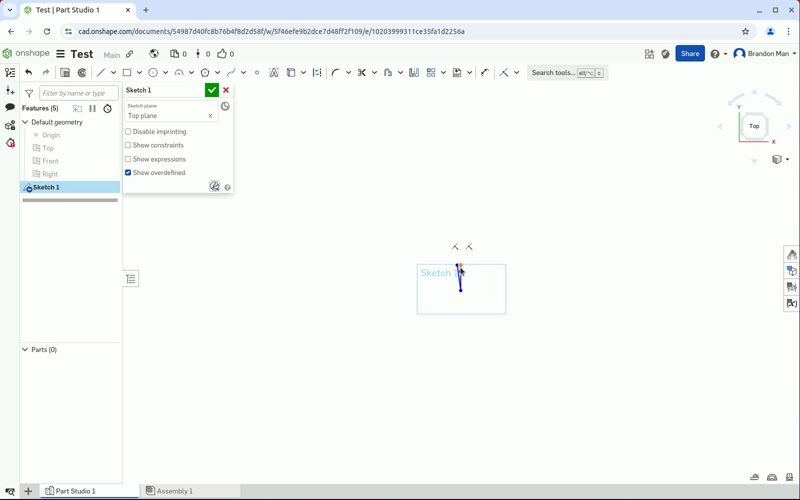
scroll(6)
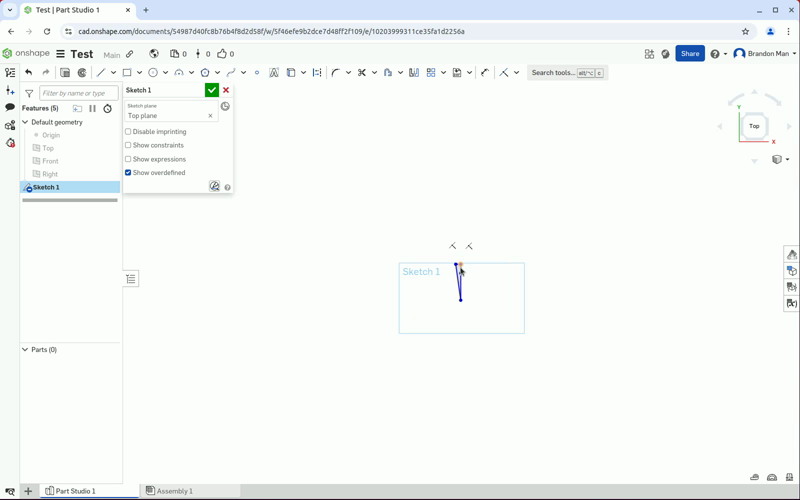
scroll(6)
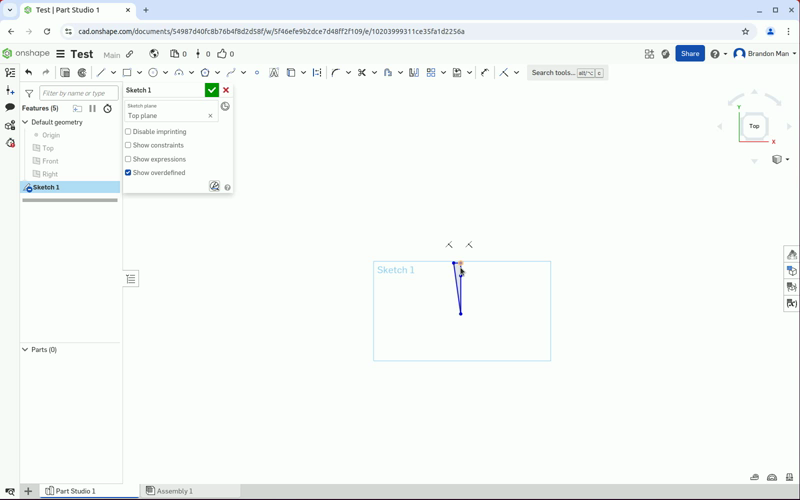
scroll(6)
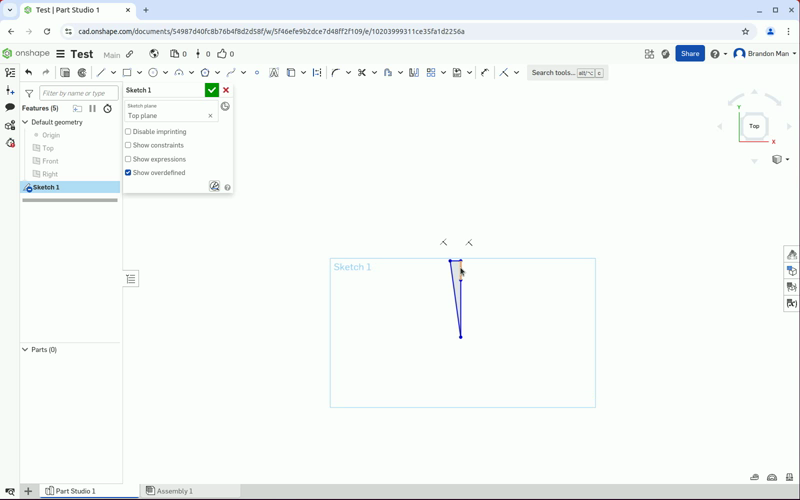
scroll(6)
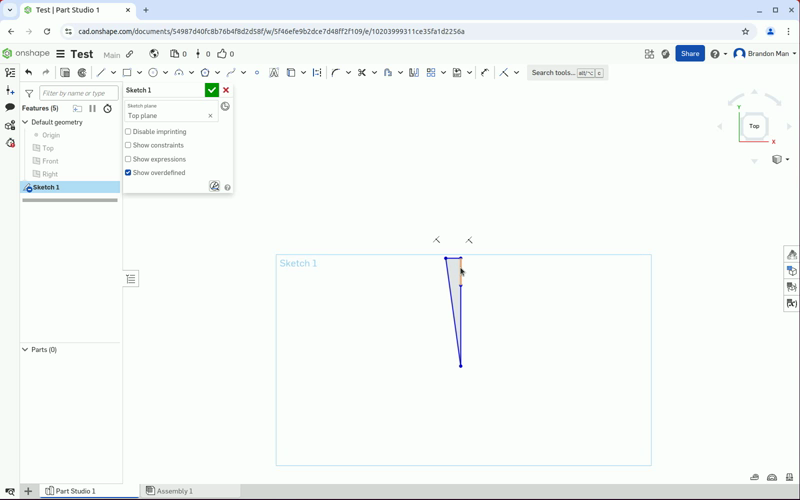
scroll(6)
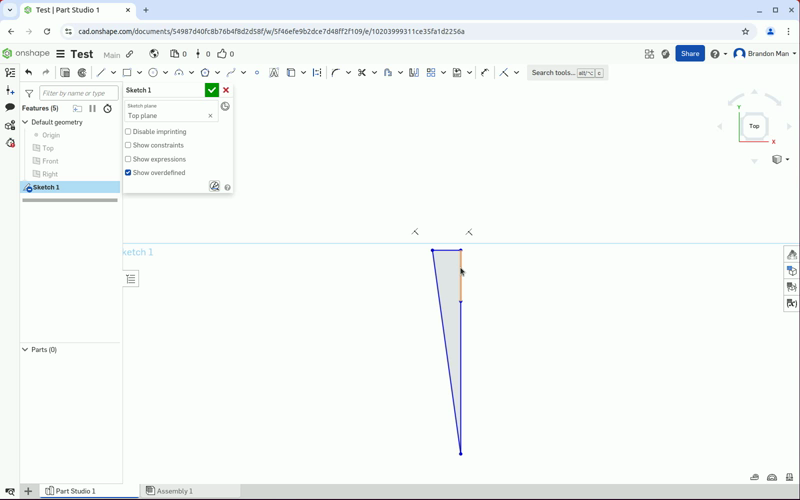
click(460, 267)
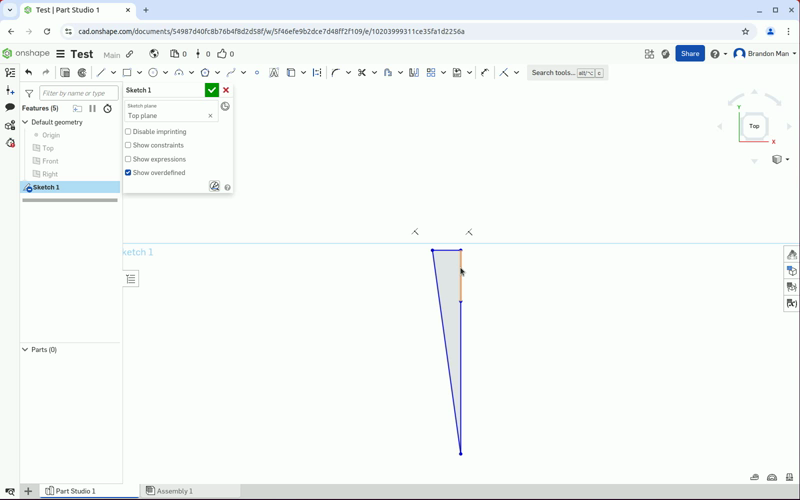
scroll(-6)
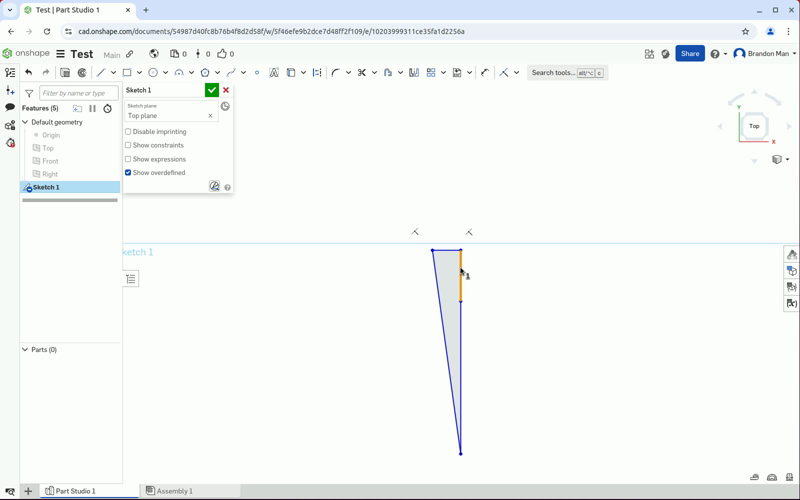
scroll(-6)
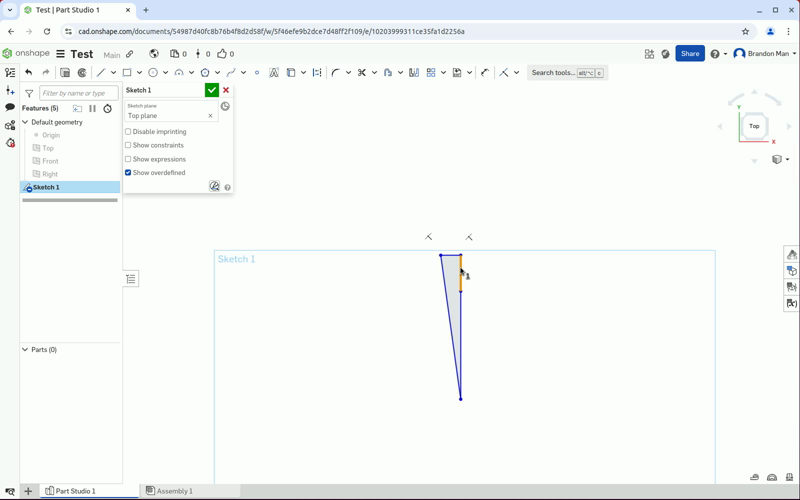
scroll(-6)
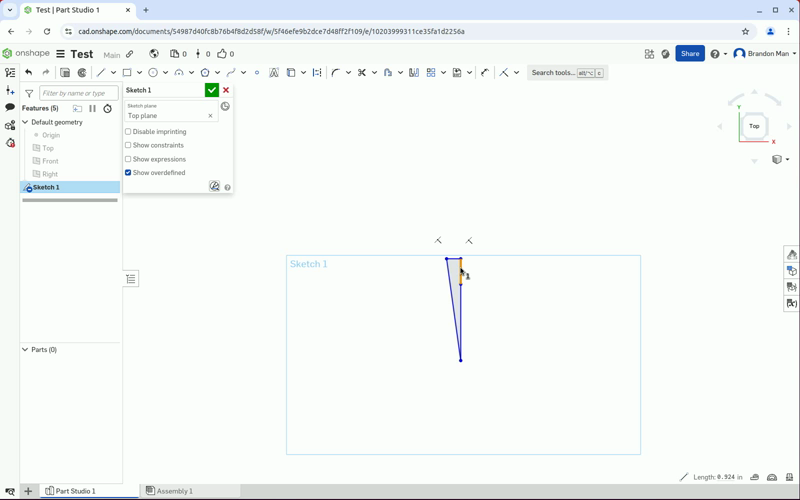
scroll(-6)
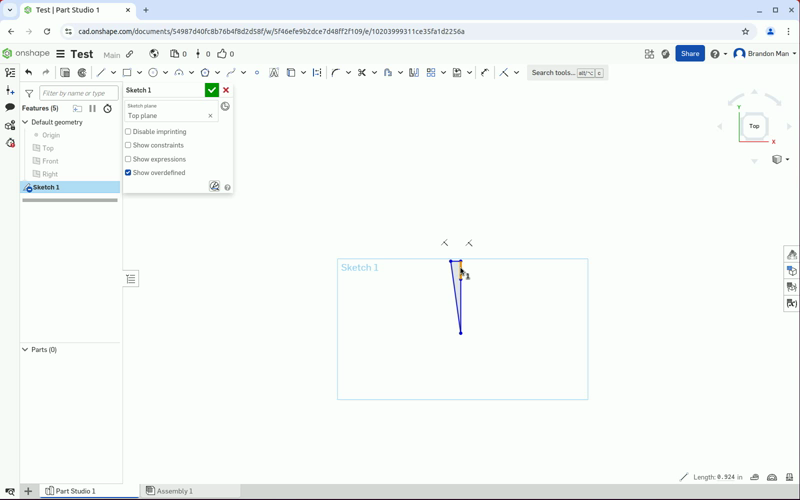
scroll(-6)
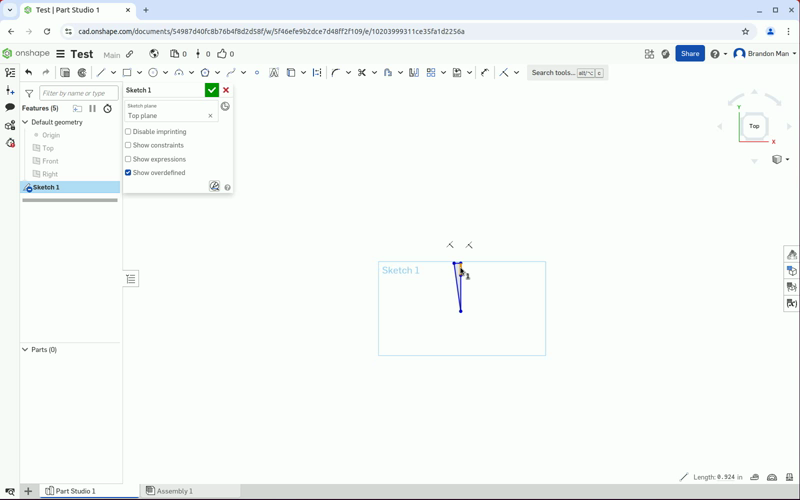
scroll(-6)
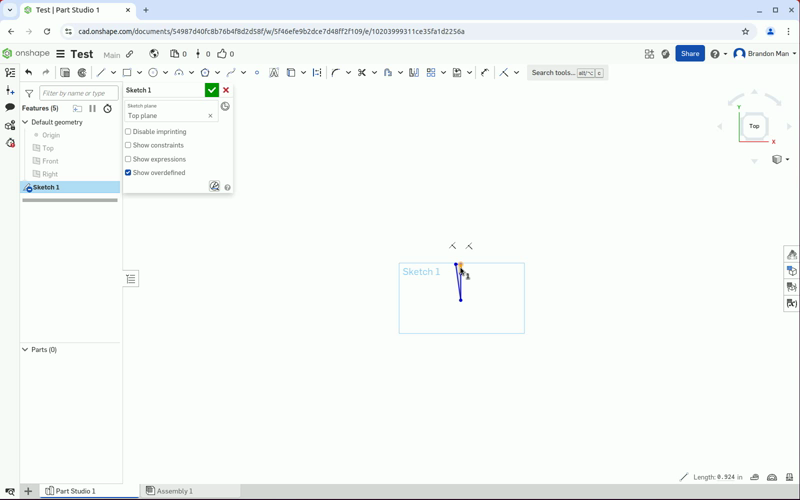
scroll(-6)
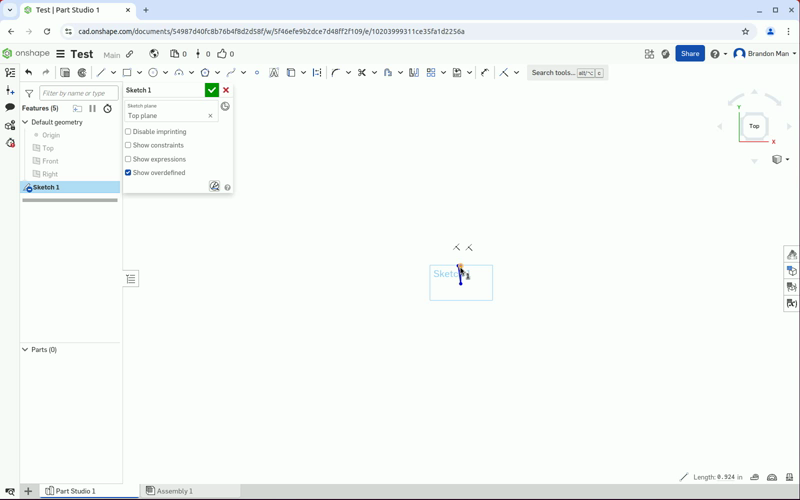
mouse_move(73, 352)
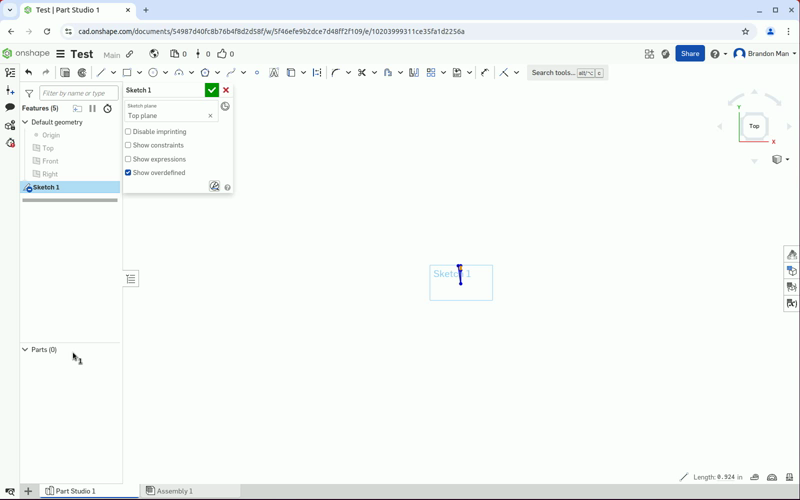
key(shift+y)
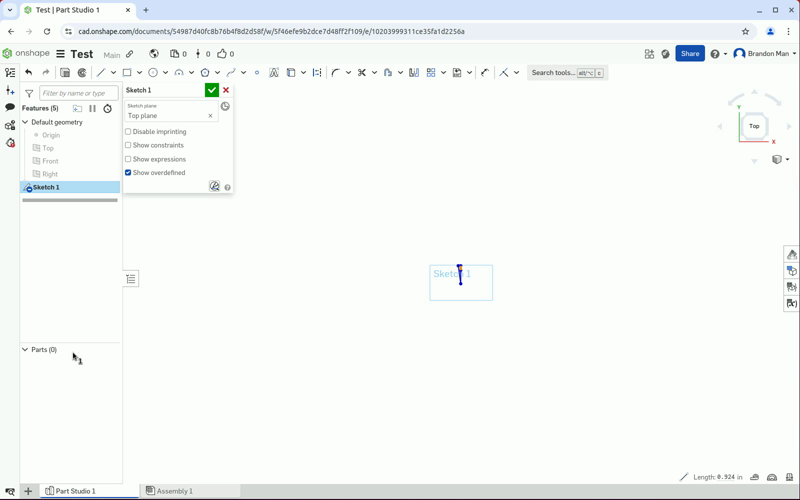
key(shift+e)
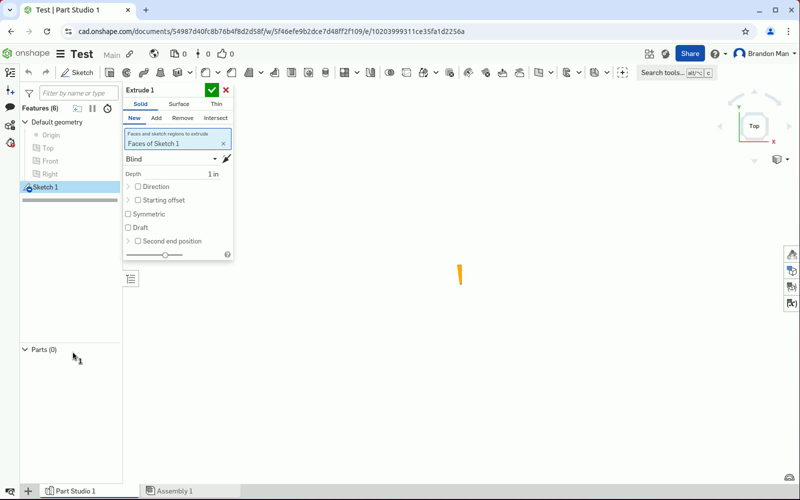
mouse_move(143, 106)
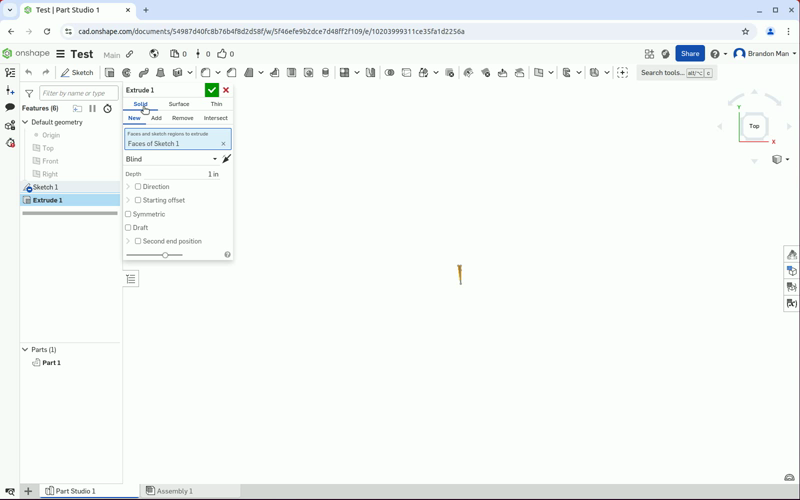
click(143, 106)
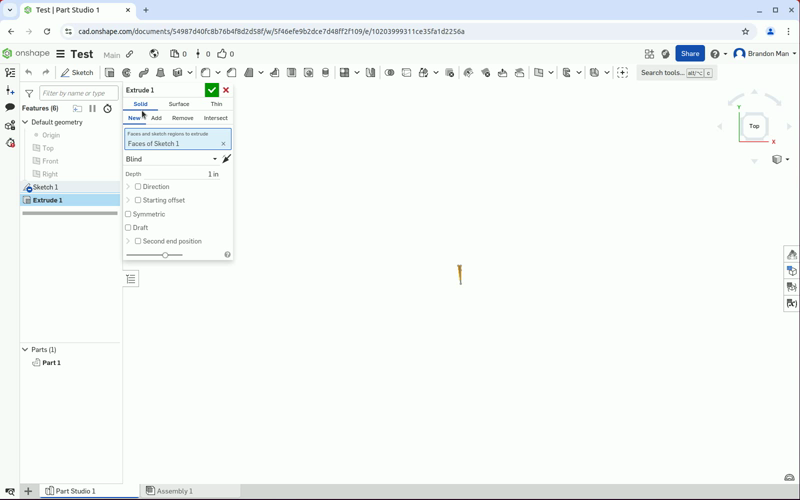
mouse_move(137, 120)
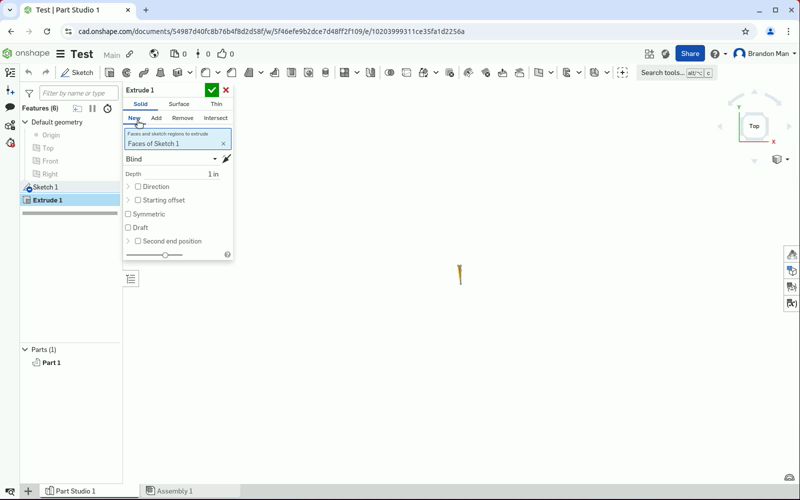
click(137, 120)
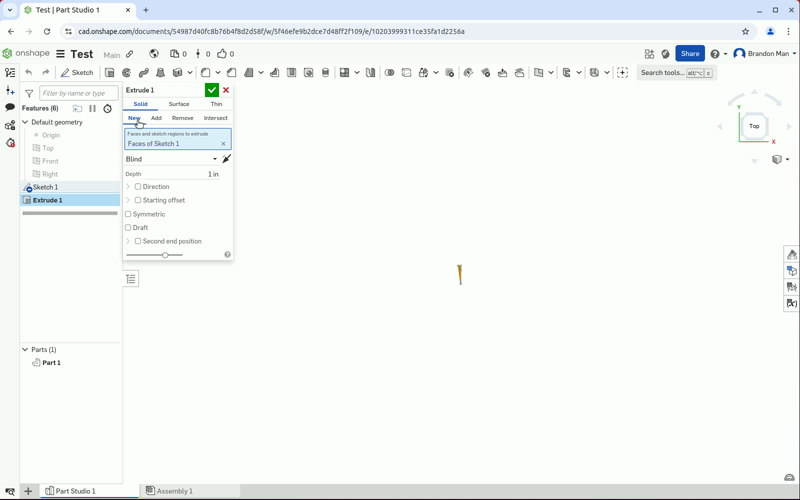
key(tab, 4)
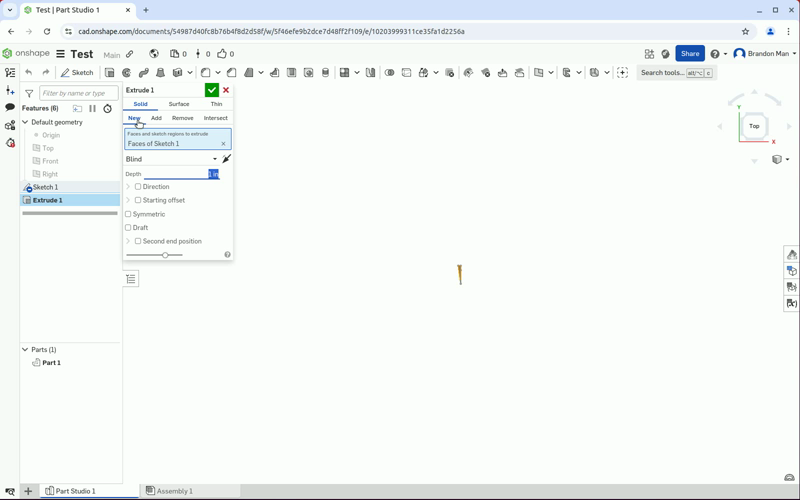
text(7.462)
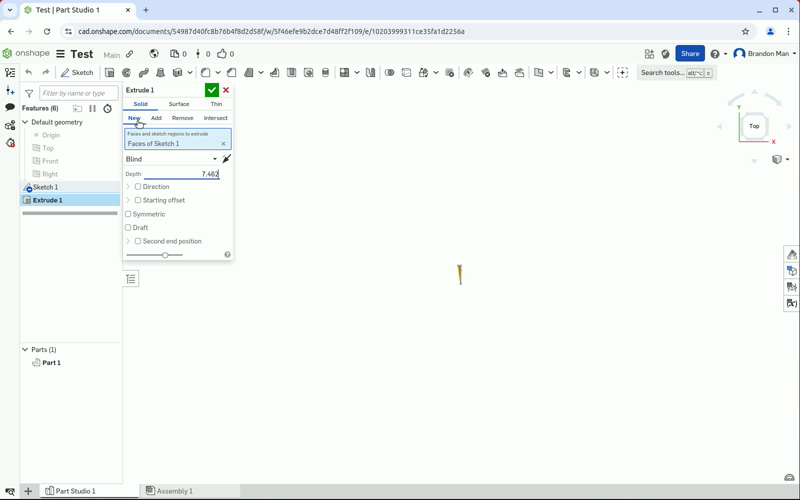
key(enter)
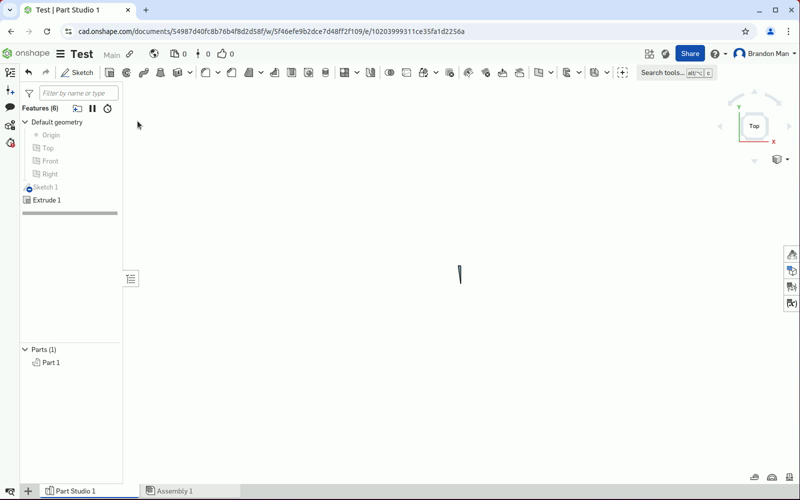
key(shift+h)
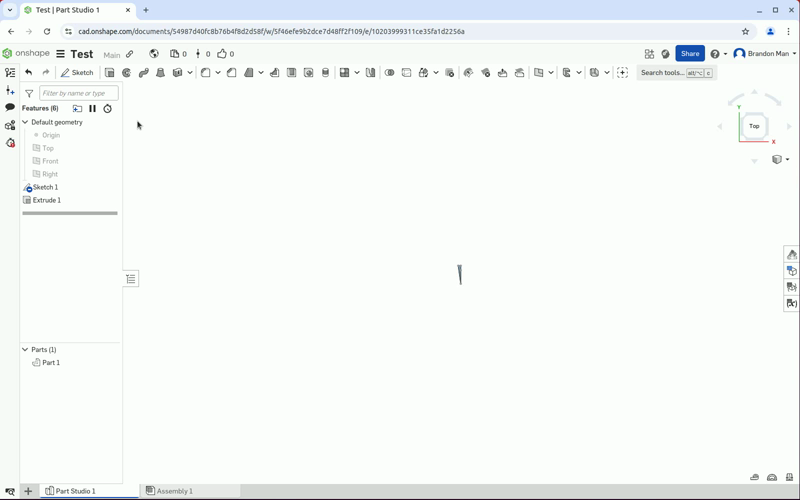
key(shift+h)
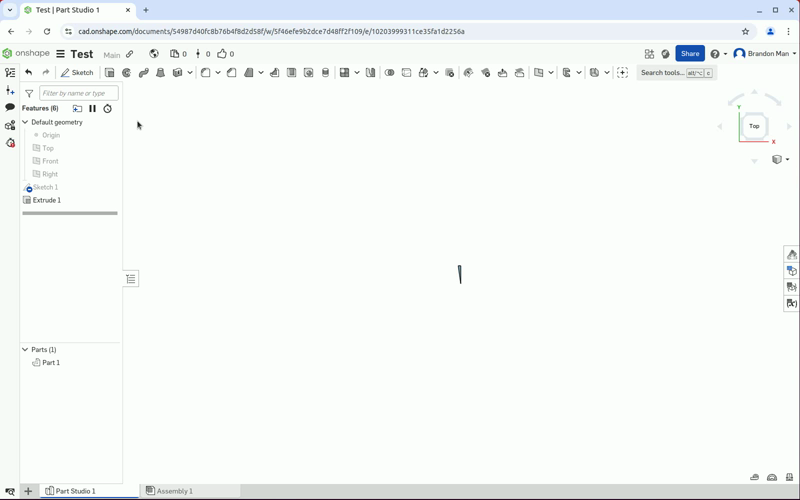
mouse_move(73, 189)
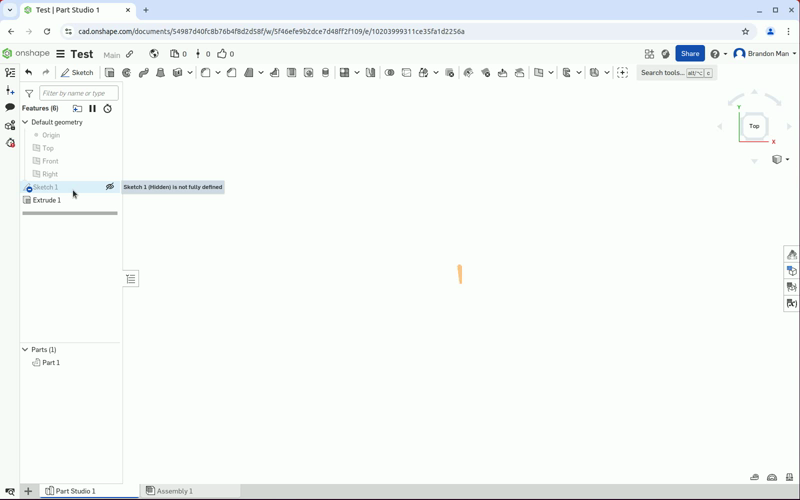
click(73, 189)
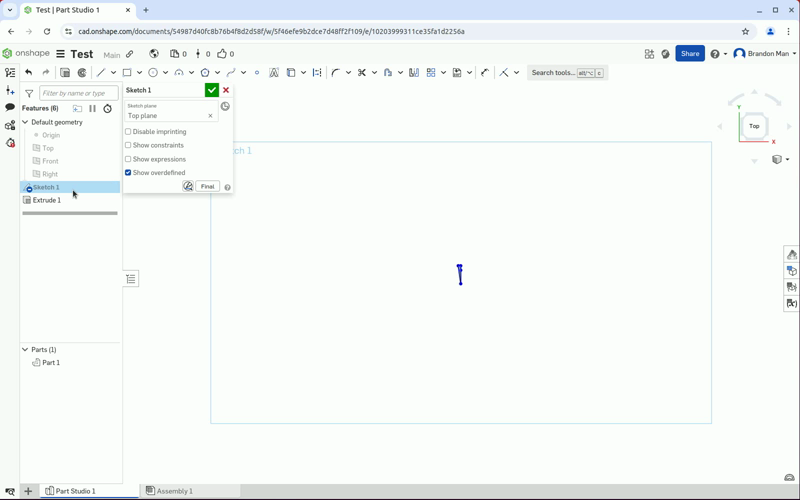
mouse_move(229, 92)
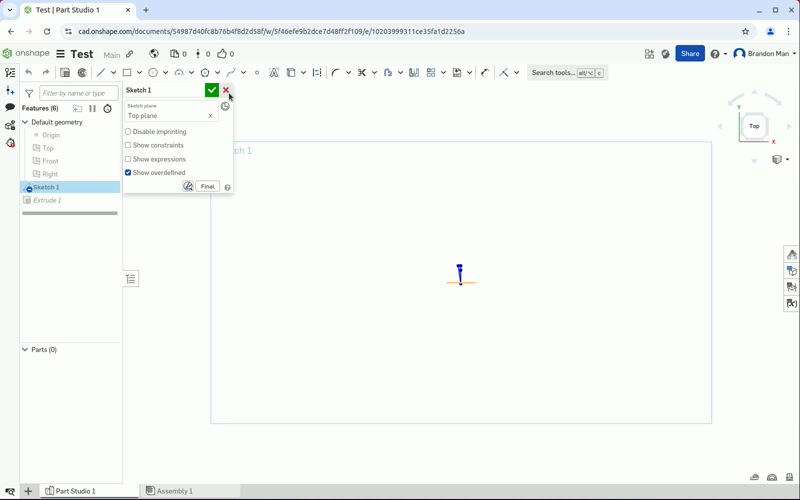
click(229, 92)
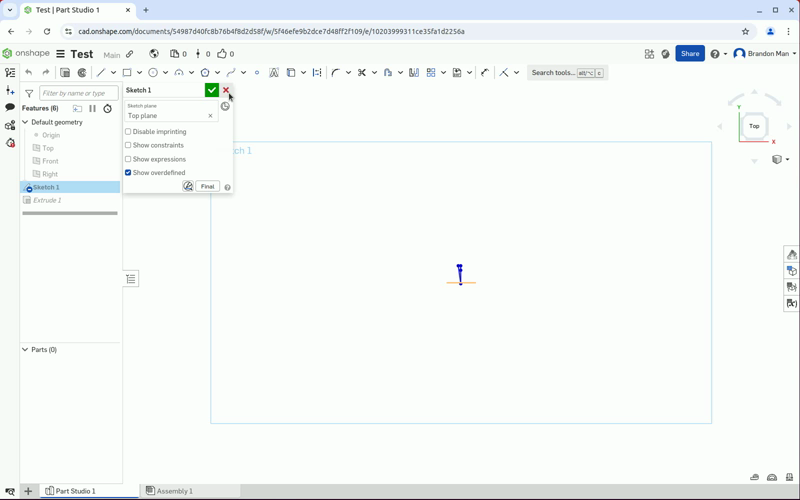
key(shift+s)
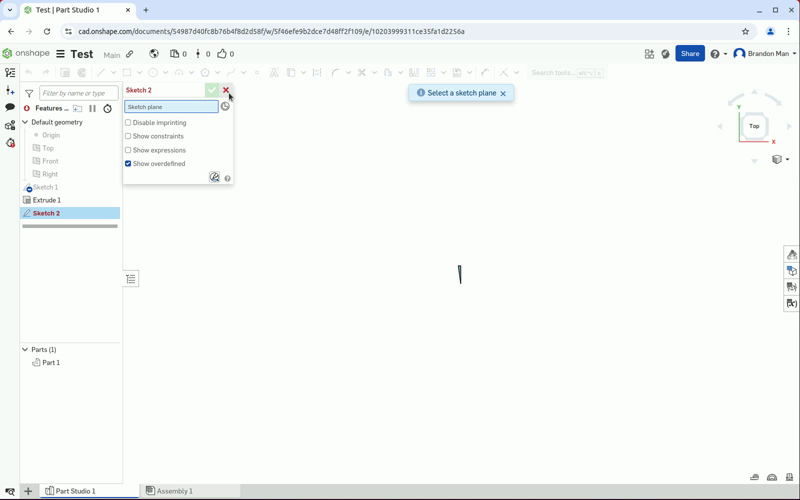
mouse_move(73, 150)
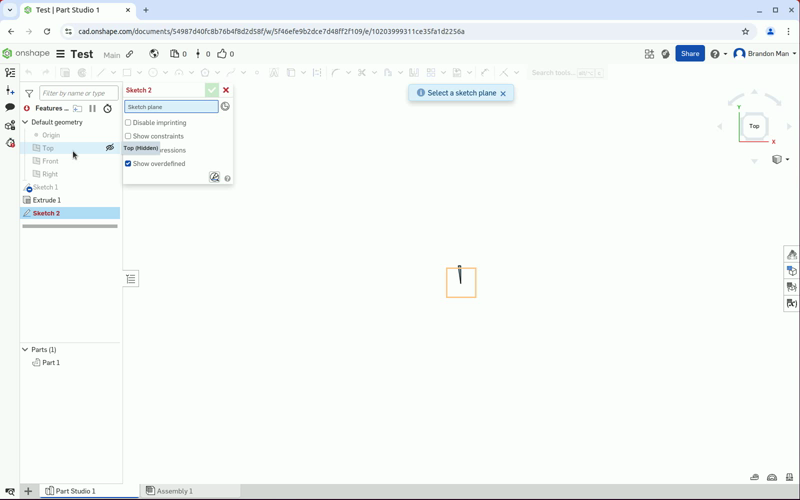
click(73, 150)
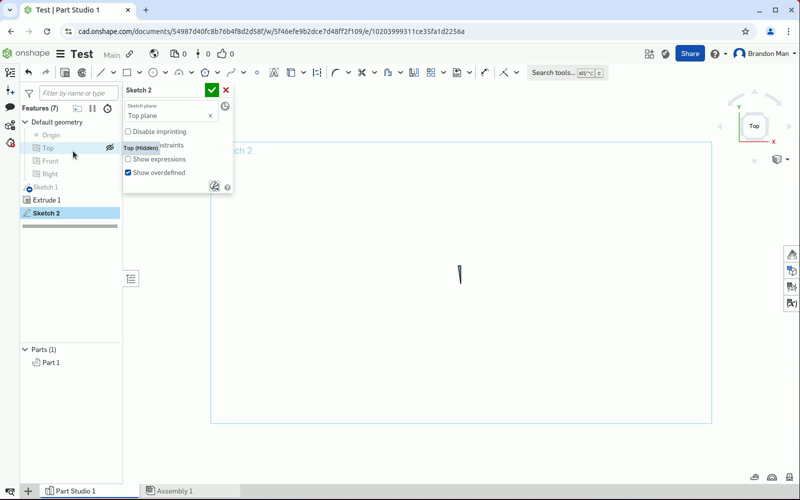
mouse_move(73, 352)
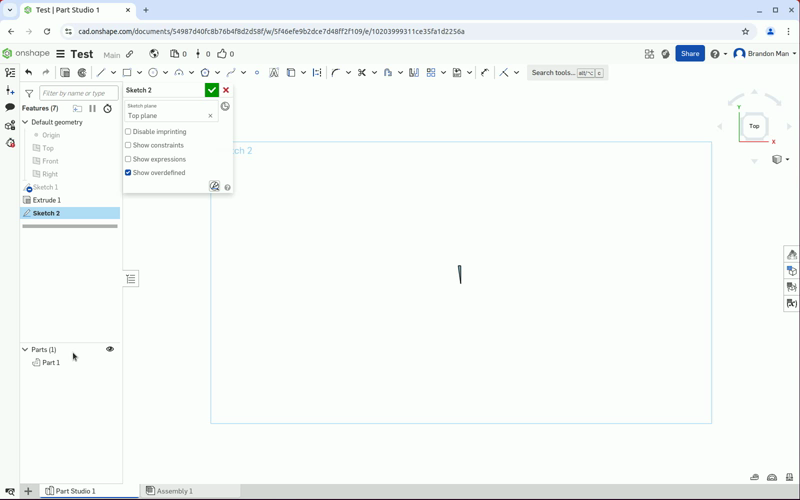
key(y)
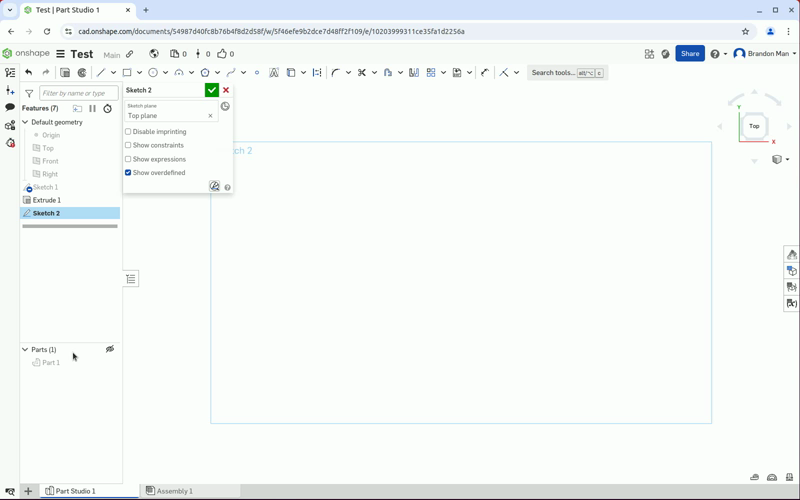
key(l)
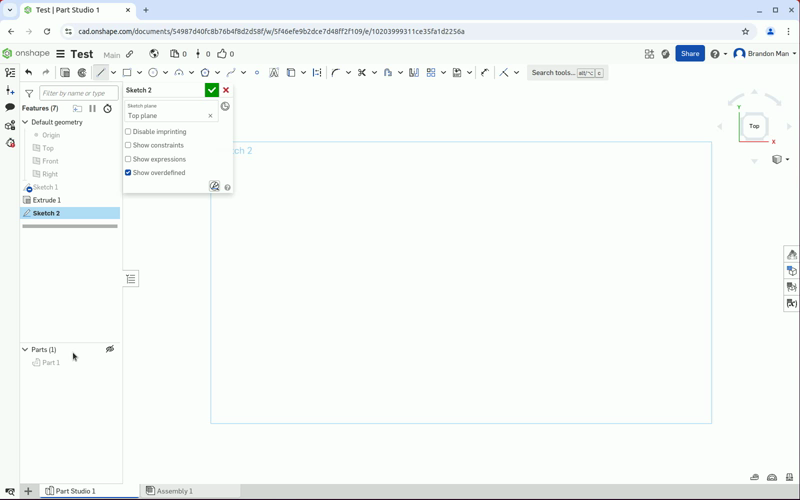
key_down(shift)
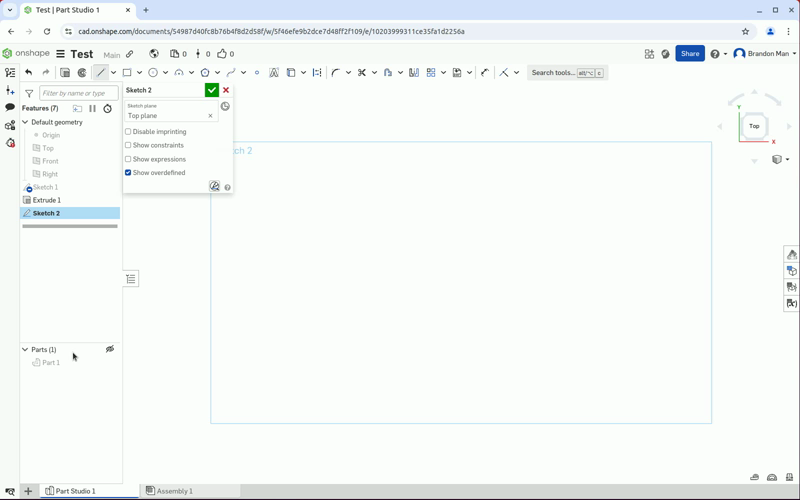
mouse_move(445, 175)
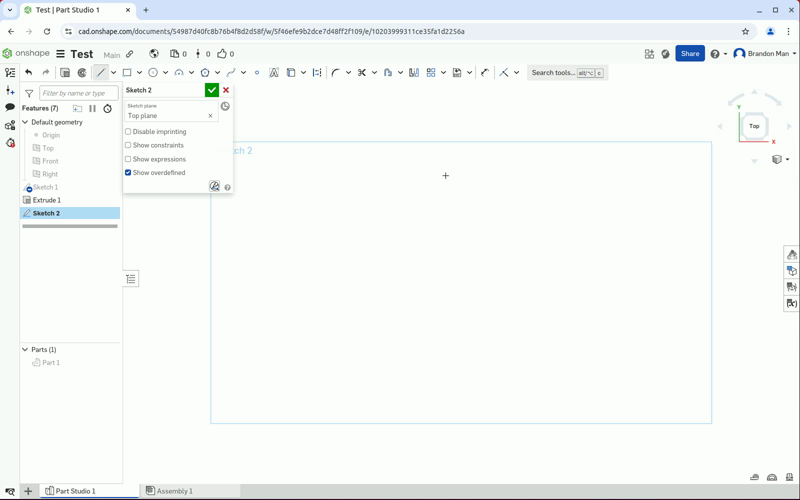
click(445, 175)
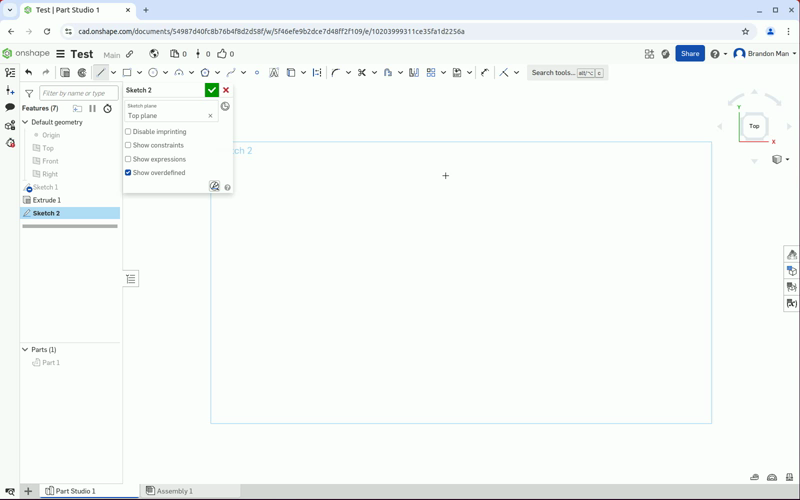
key_up(shift)
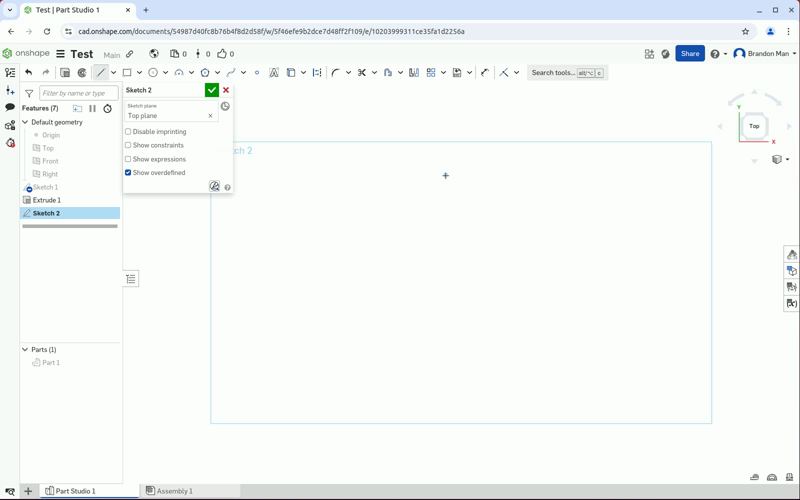
key_down(shift)
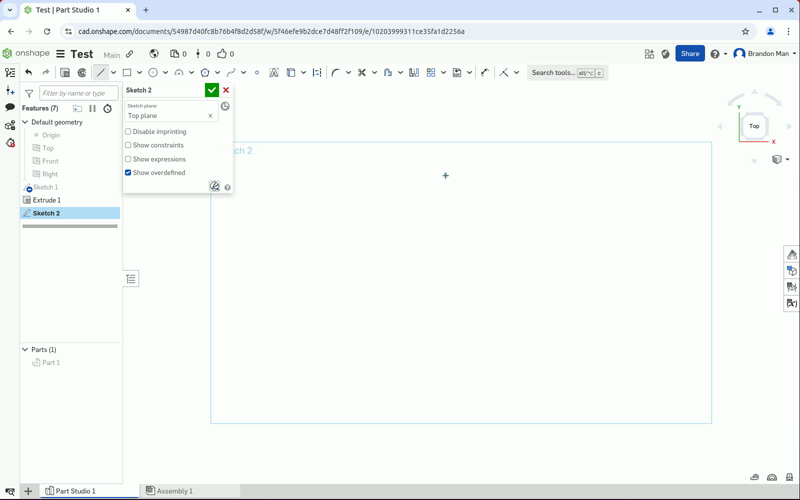
mouse_move(457, 265)
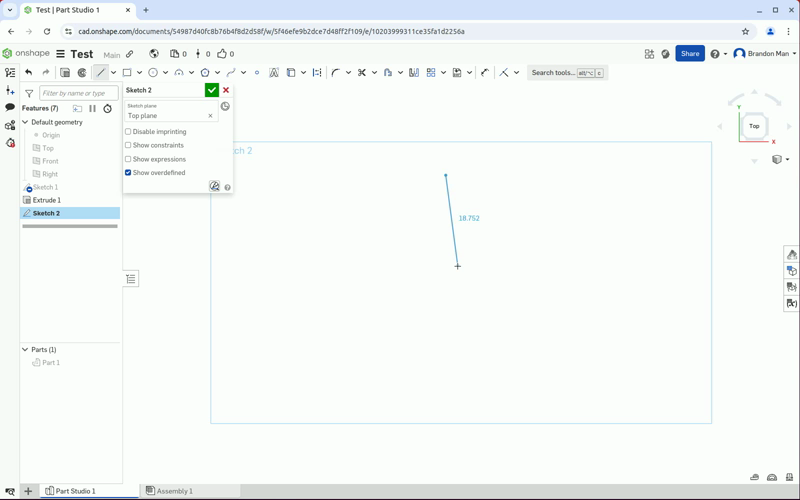
click(457, 265)
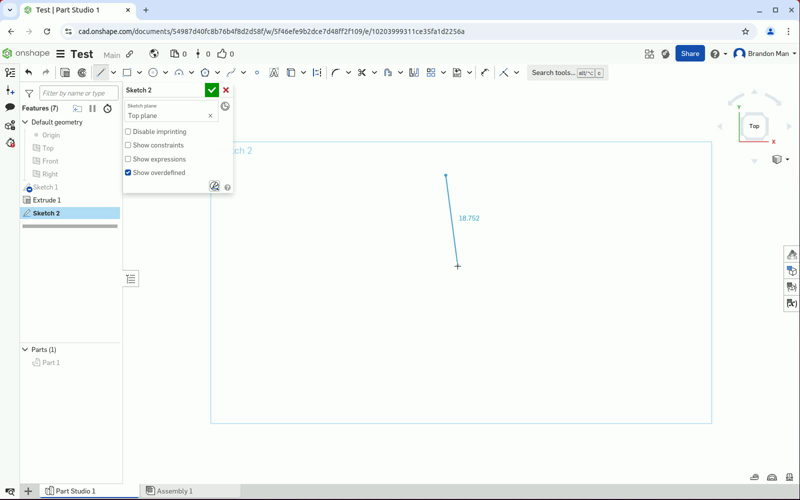
key_up(shift)
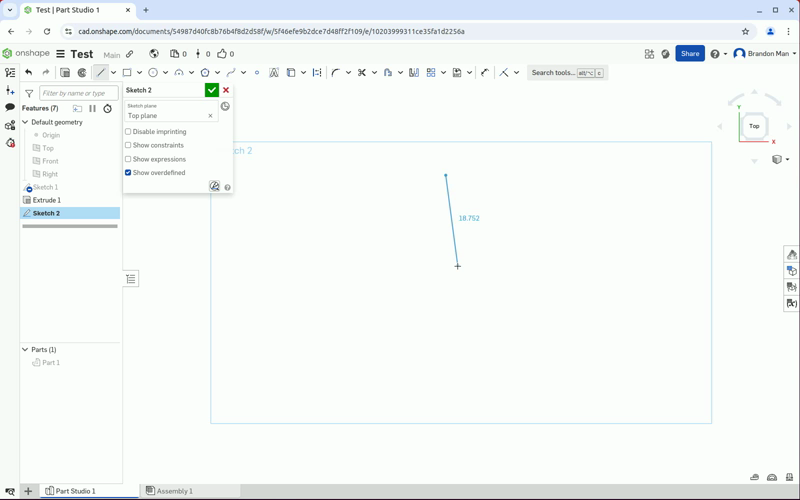
key_down(shift)
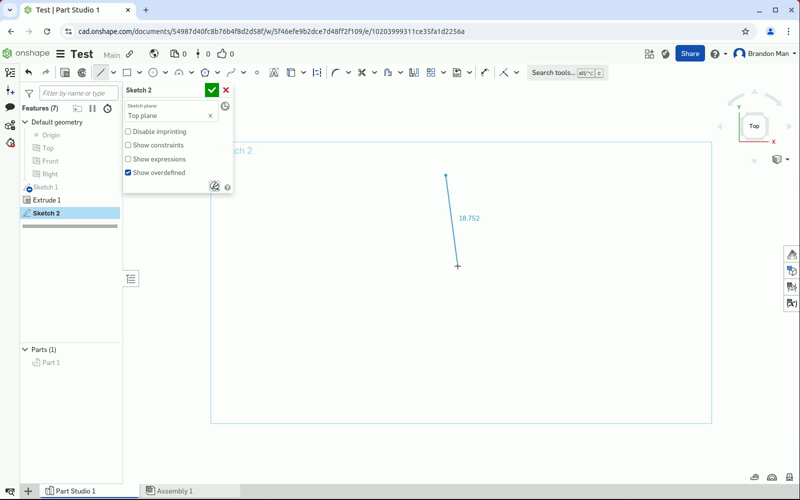
mouse_move(487, 265)
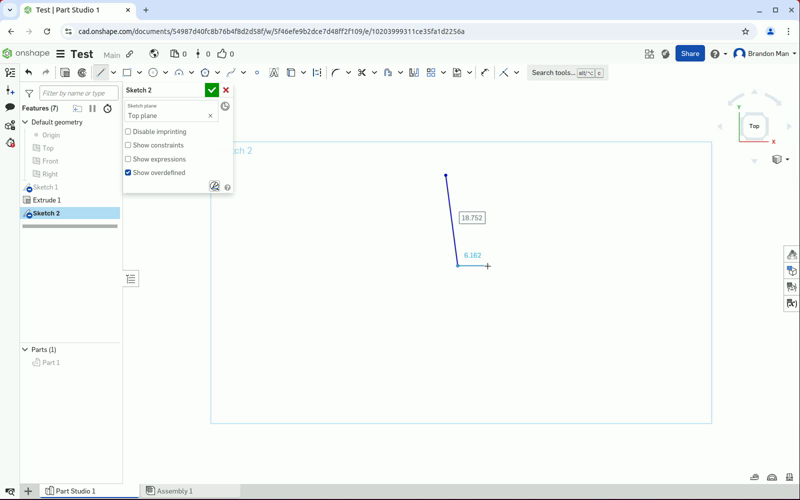
mouse_move(460, 265)
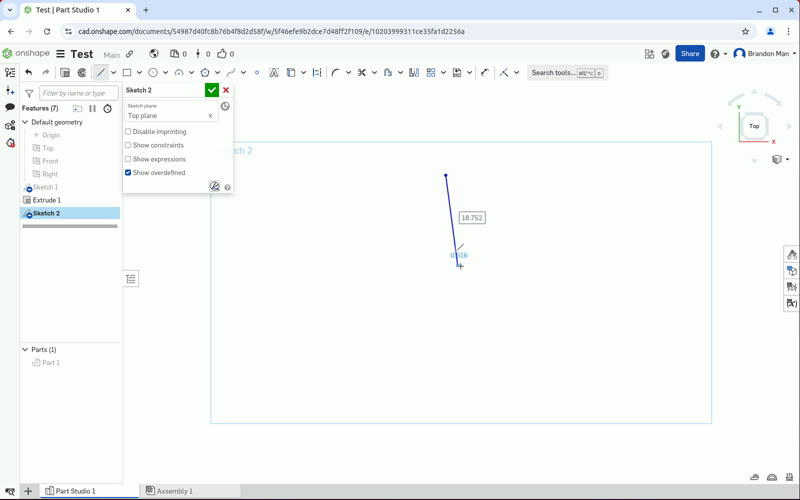
scroll(6)
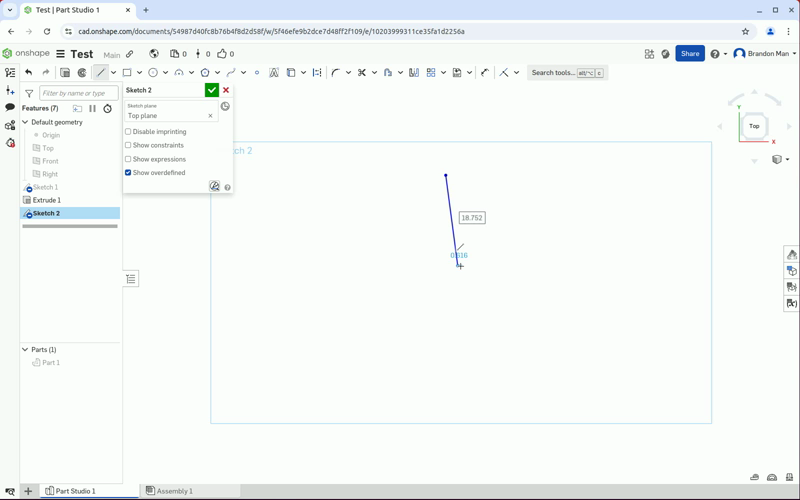
scroll(6)
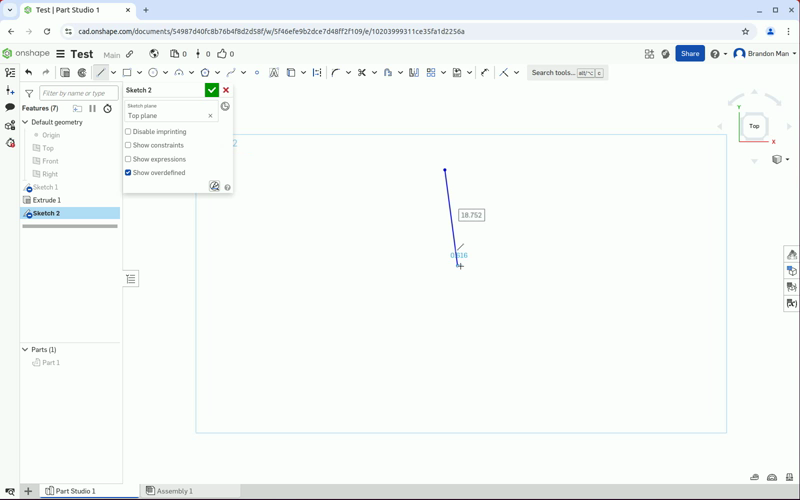
scroll(6)
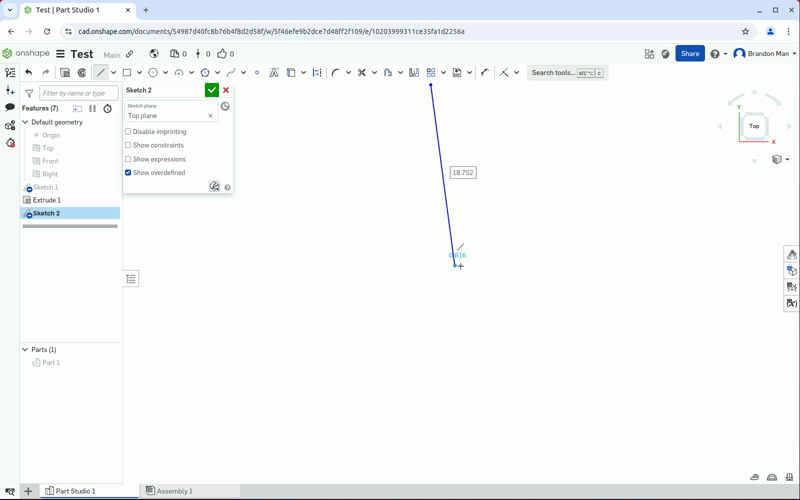
scroll(6)
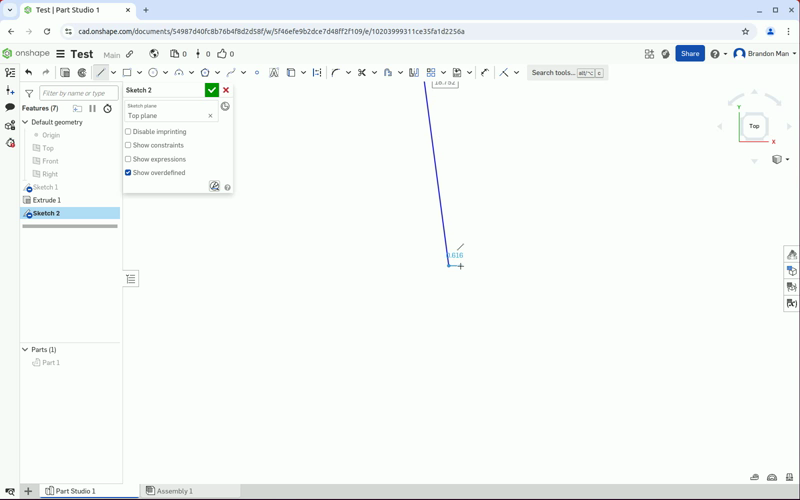
scroll(6)
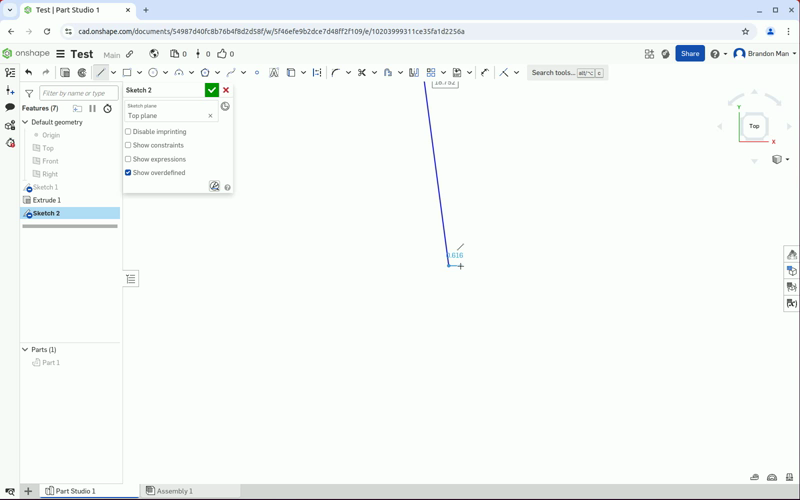
scroll(6)
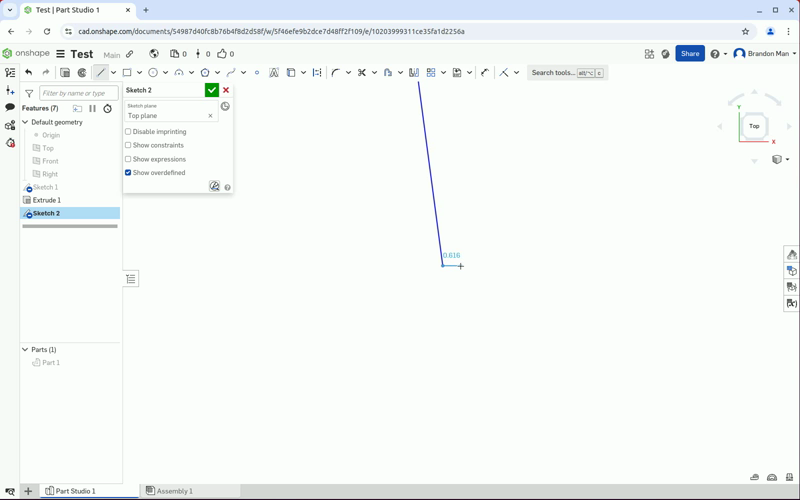
scroll(6)
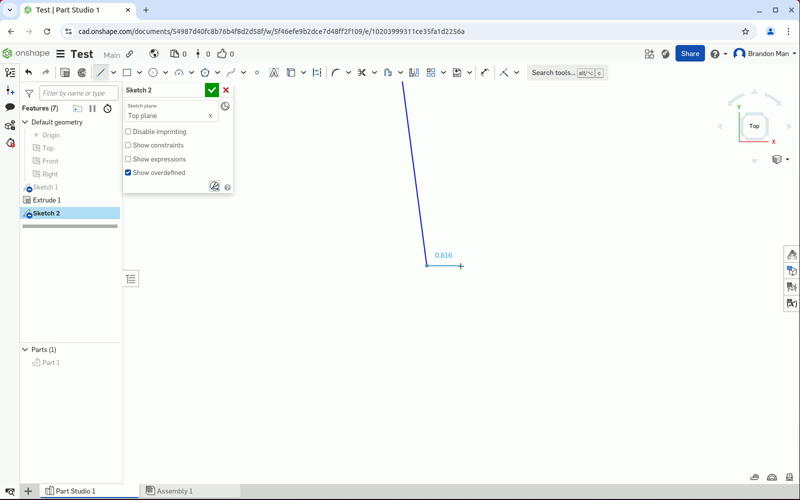
click(460, 265)
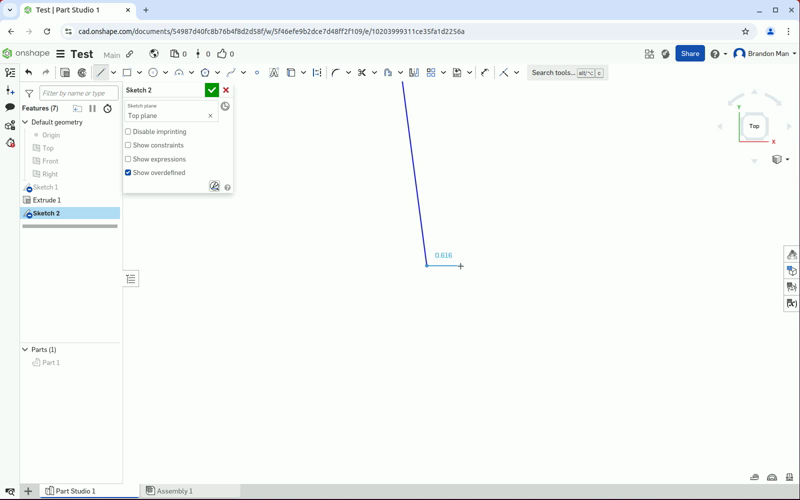
scroll(-6)
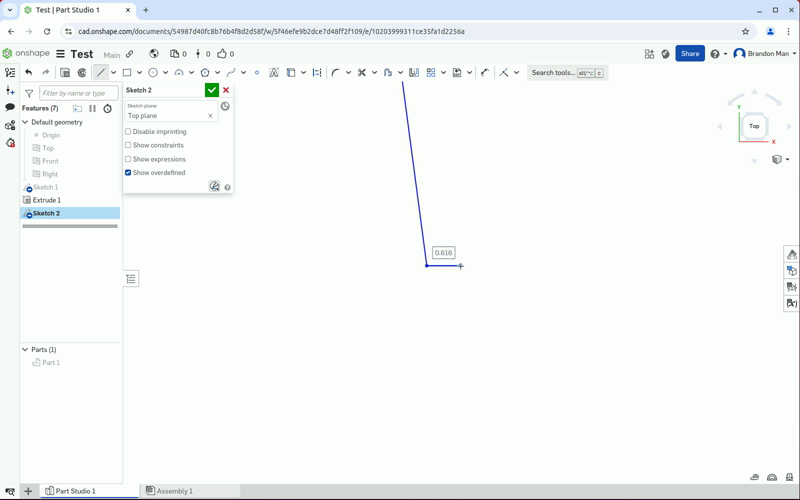
scroll(-6)
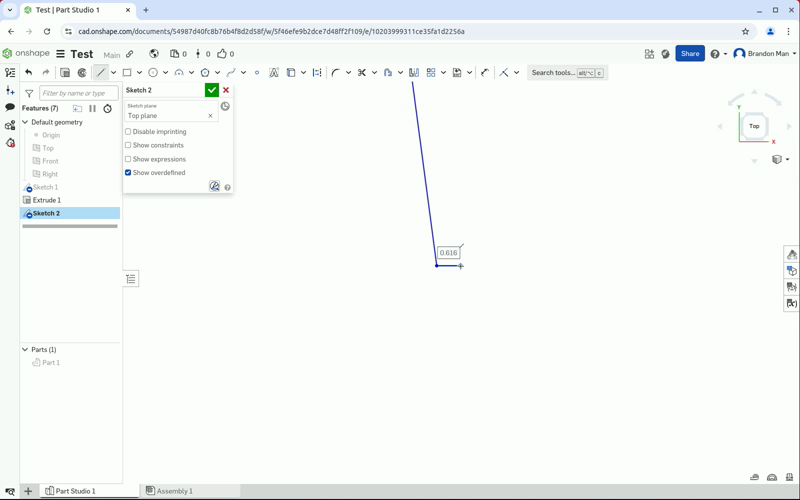
scroll(-6)
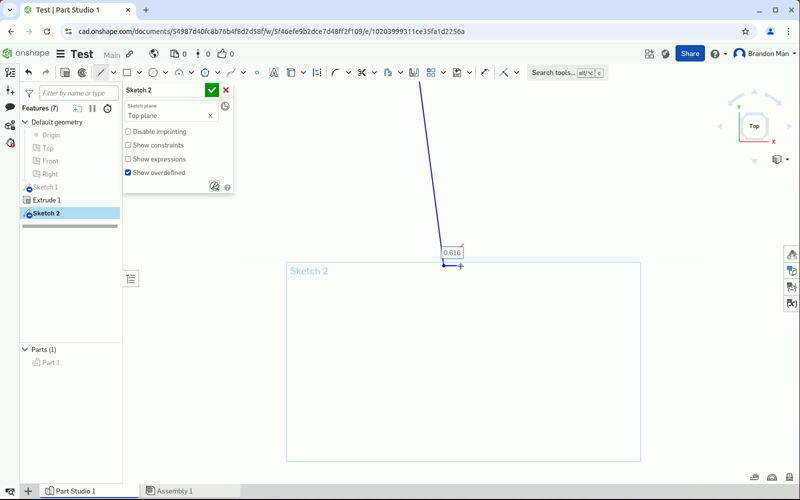
scroll(-6)
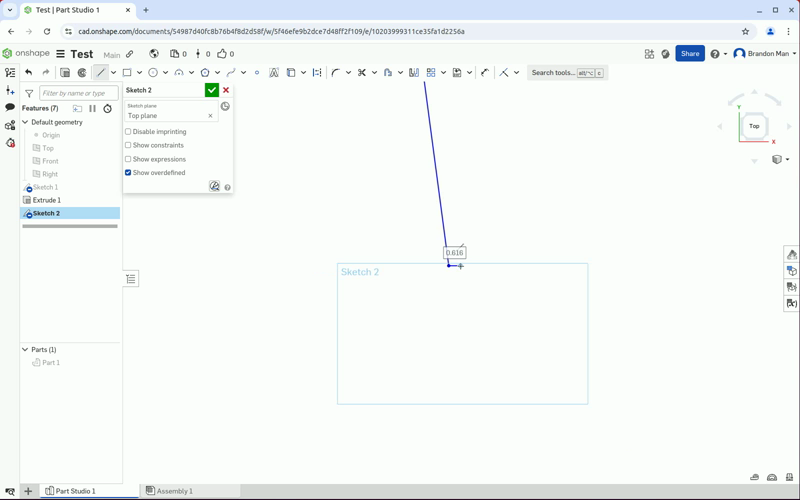
scroll(-6)
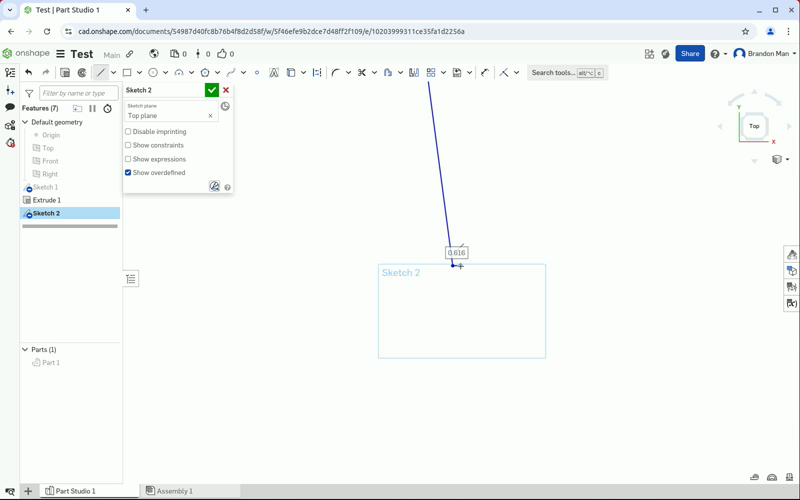
scroll(-6)
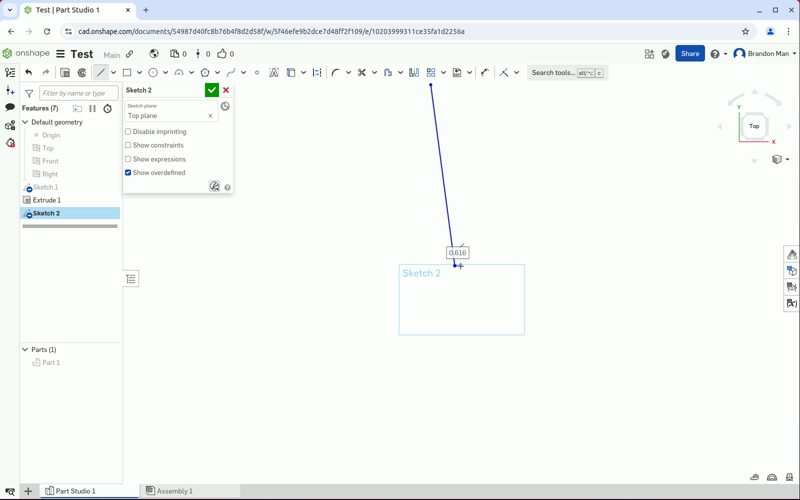
scroll(-6)
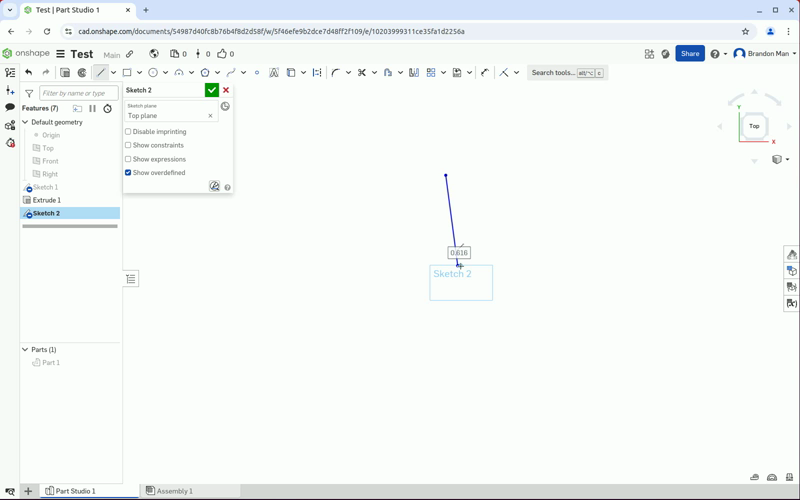
key_up(shift)
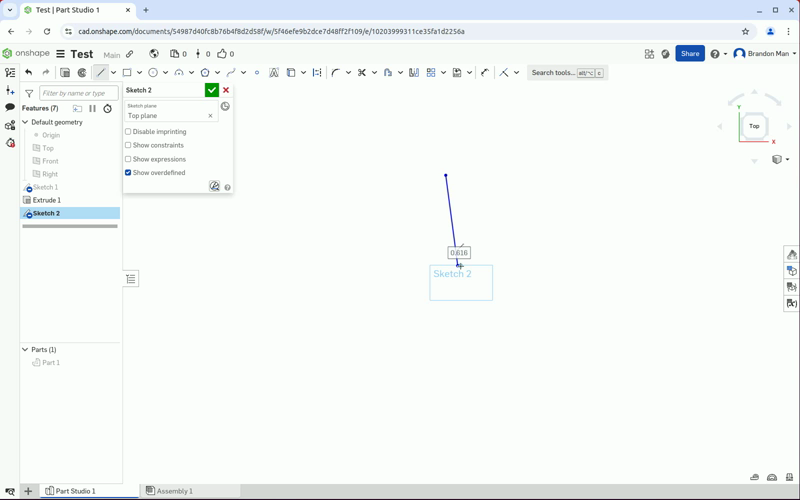
key_down(shift)
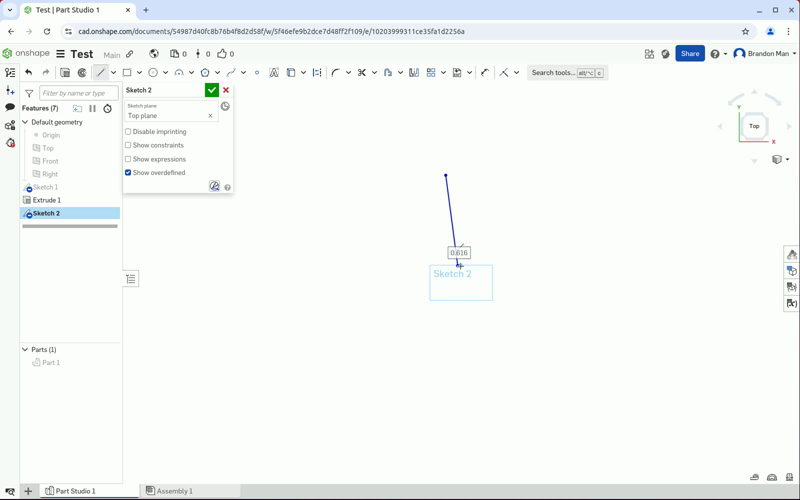
mouse_move(460, 170)
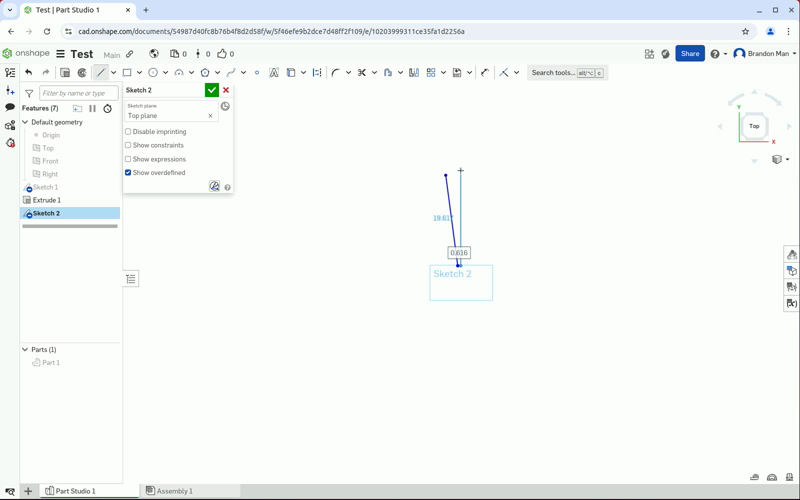
click(460, 170)
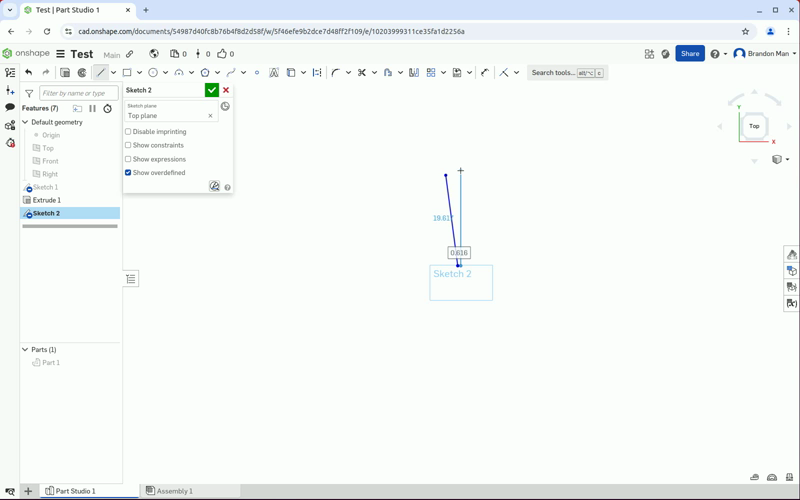
key_up(shift)
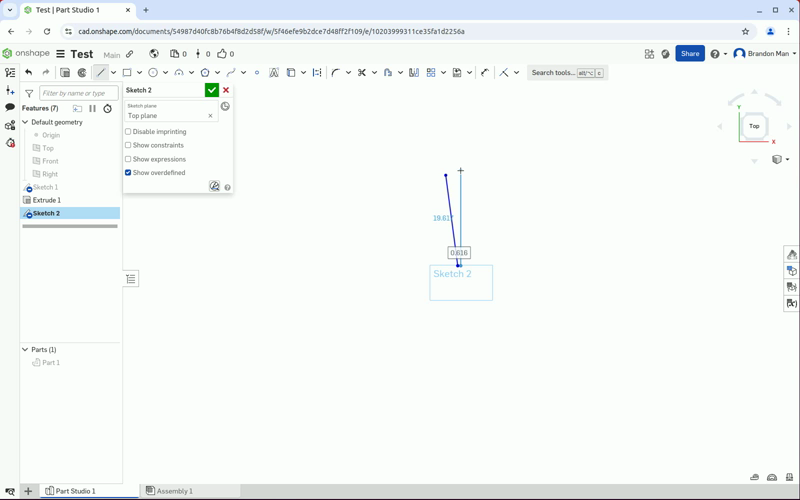
mouse_move(490, 170)
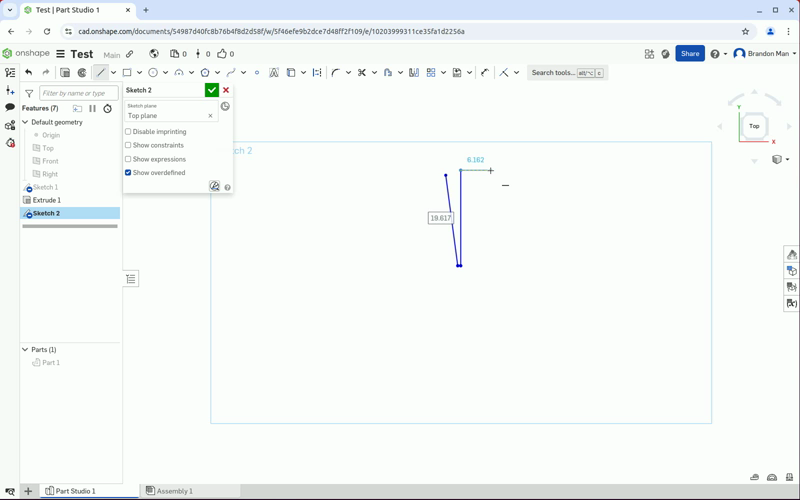
key_down(shift)
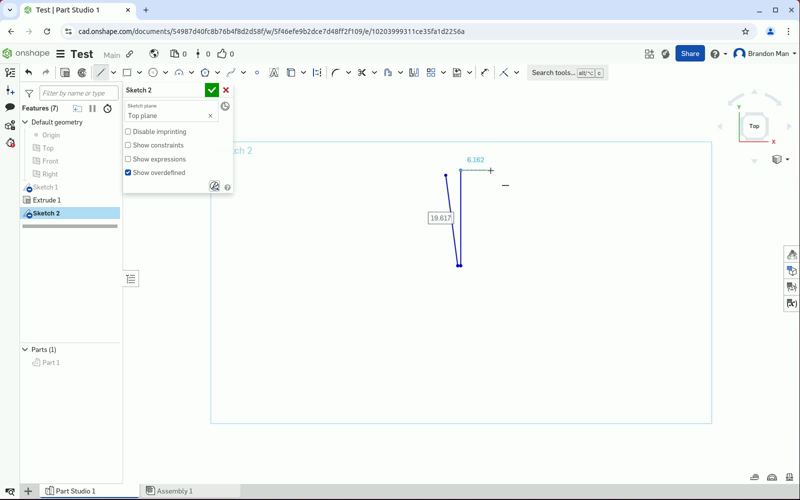
mouse_move(445, 175)
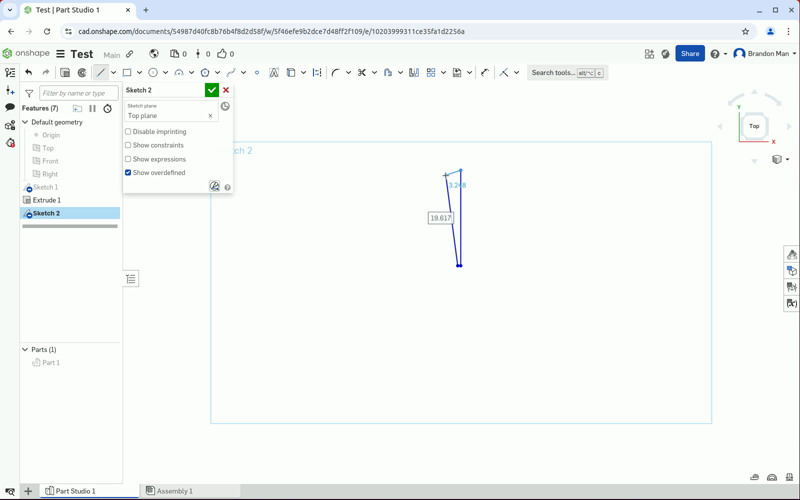
key_up(shift)
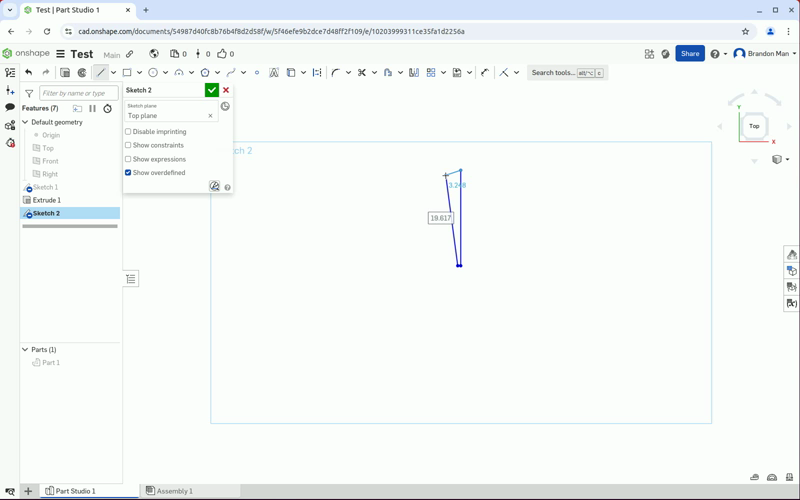
click(445, 175)
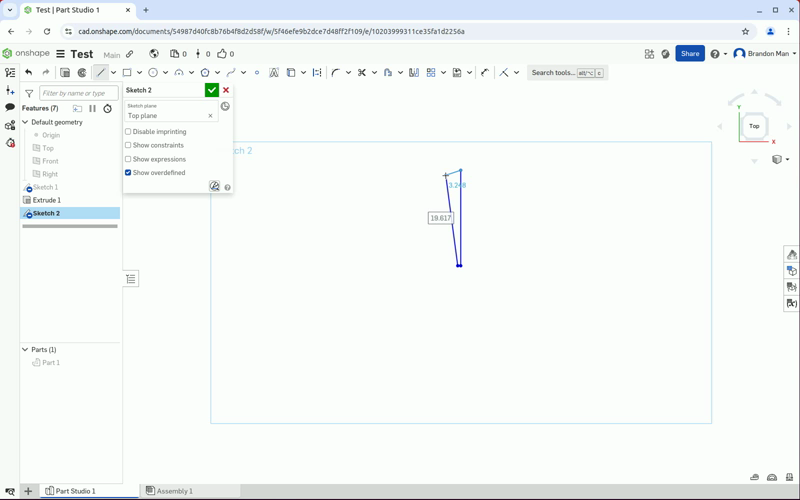
key(esc)
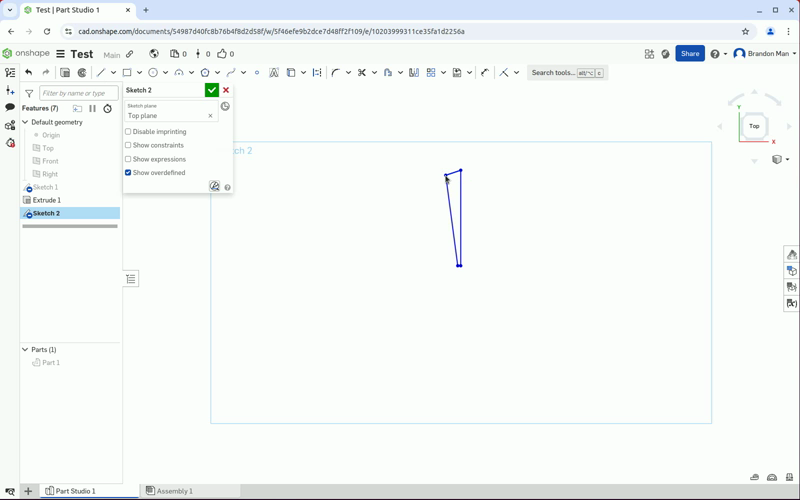
mouse_move(450, 209)
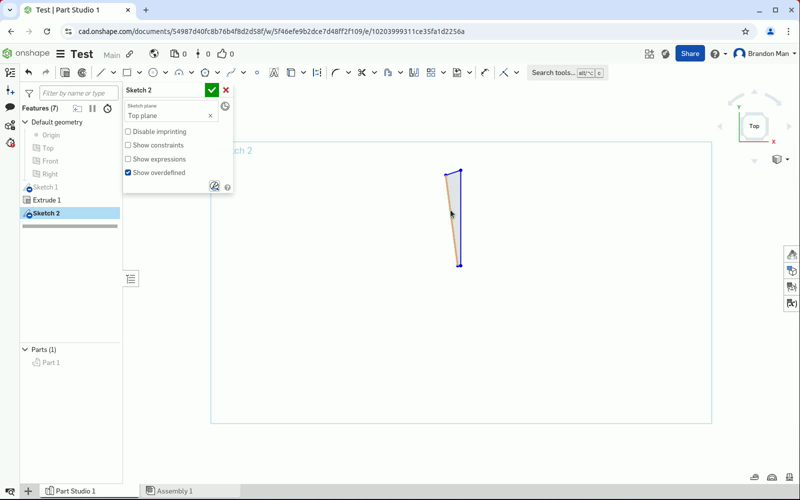
scroll(6)
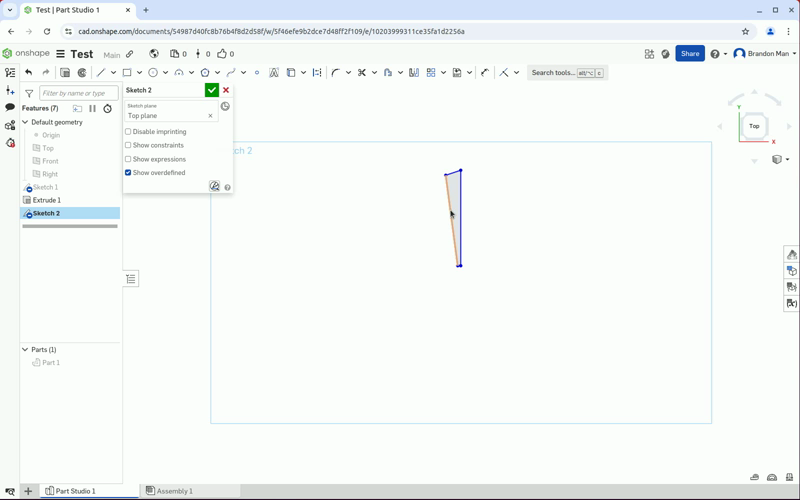
scroll(6)
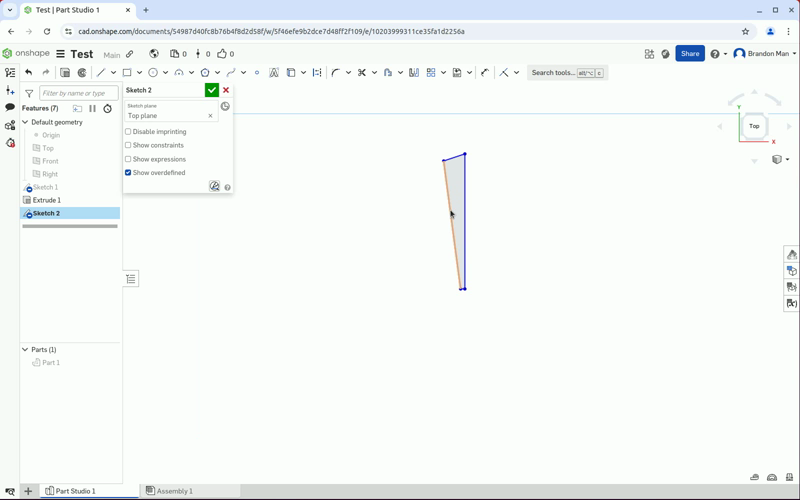
scroll(6)
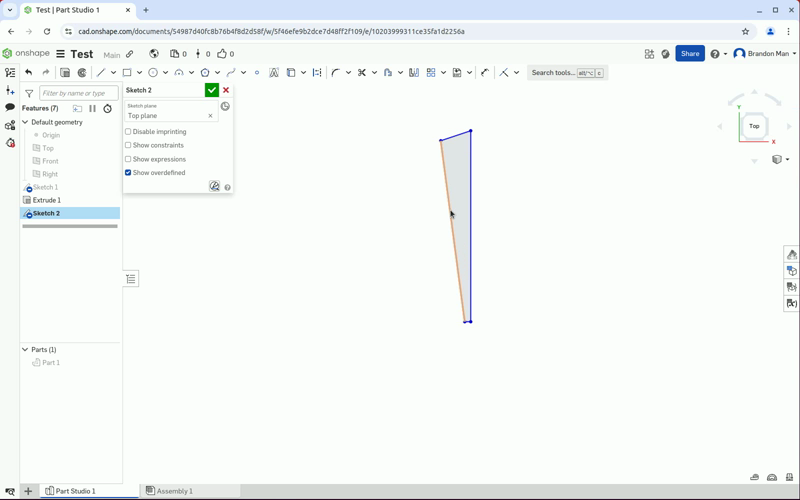
scroll(6)
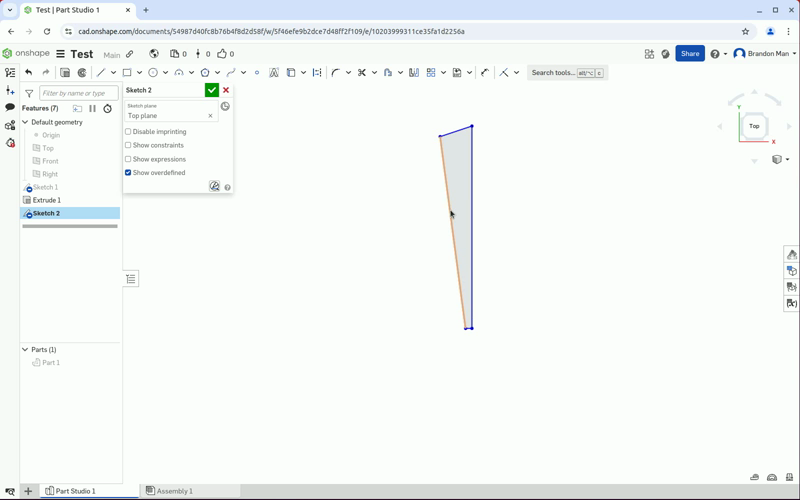
scroll(6)
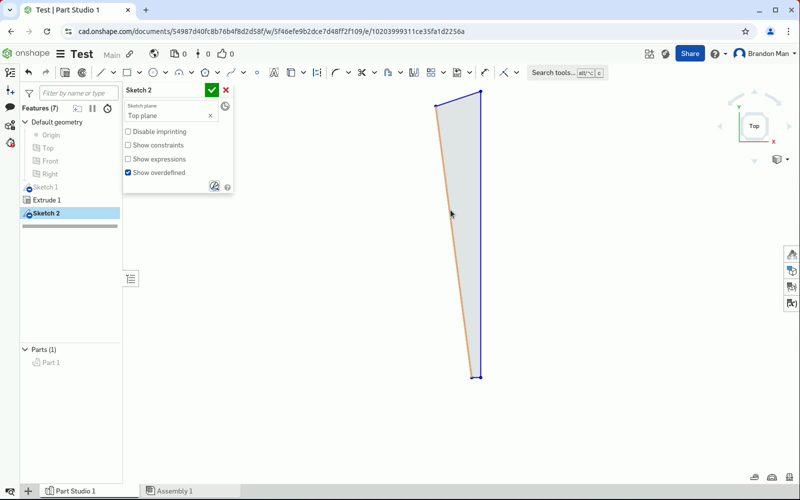
scroll(6)
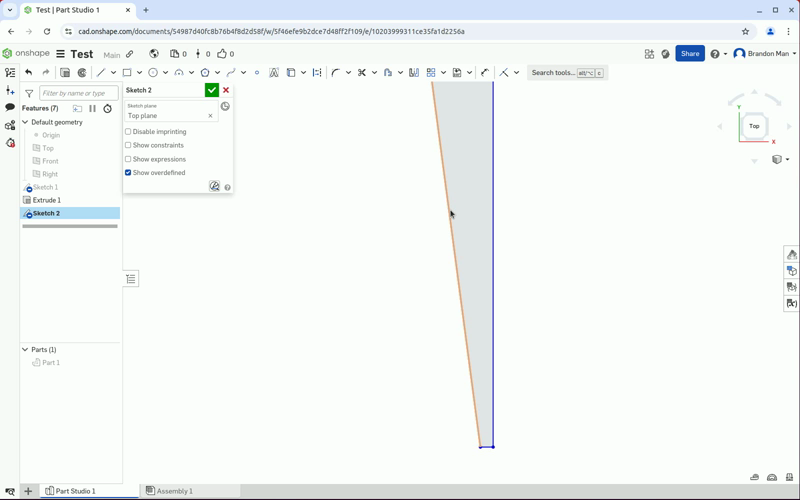
scroll(6)
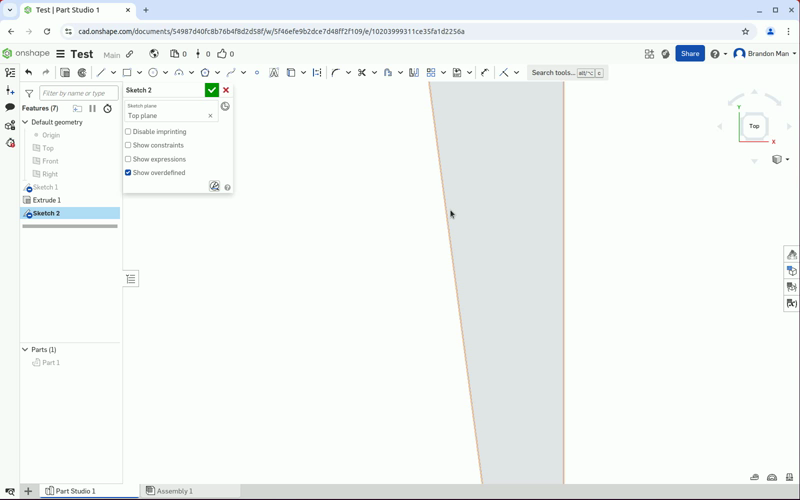
click(450, 209)
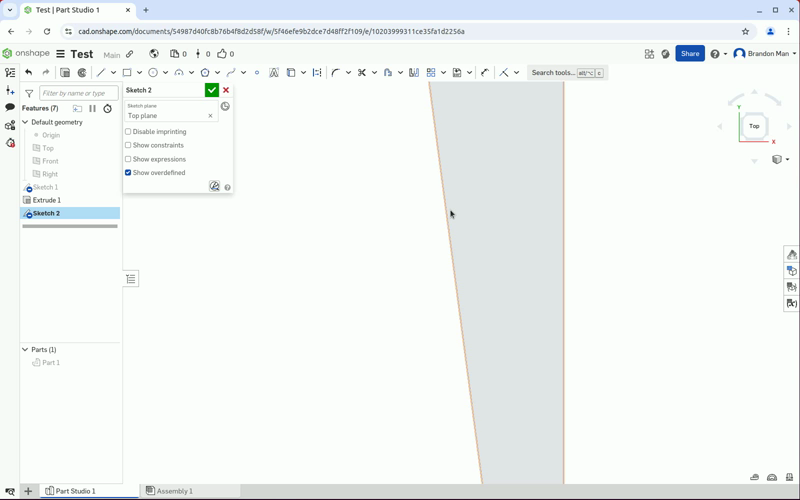
scroll(-6)
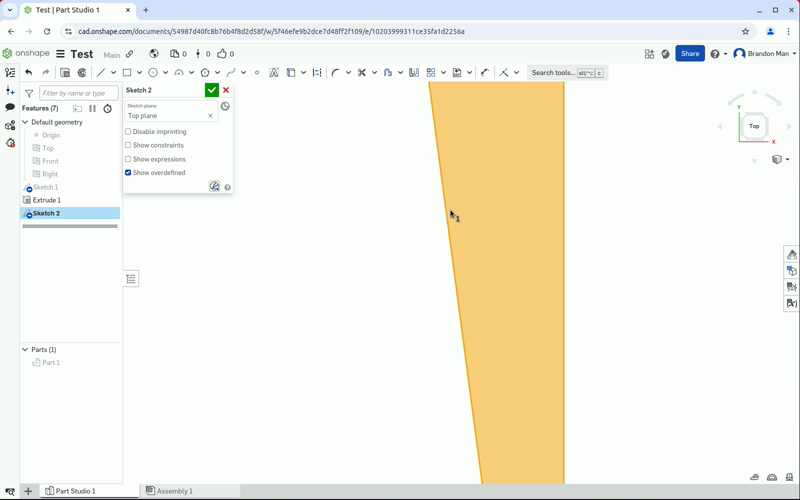
scroll(-6)
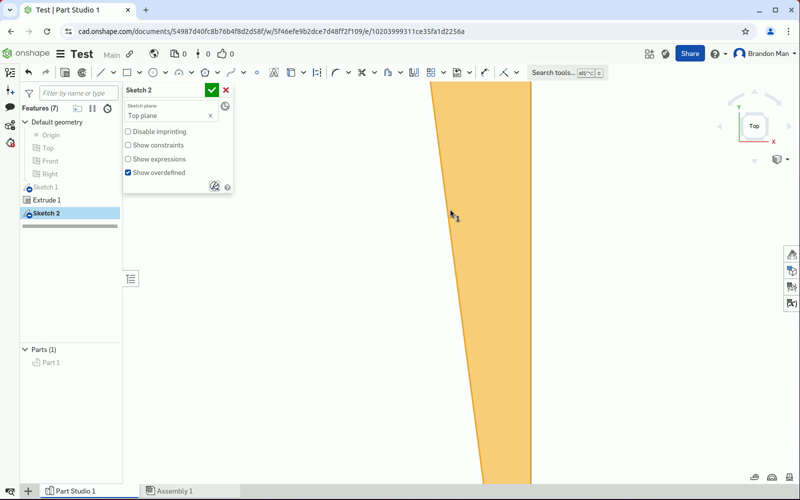
scroll(-6)
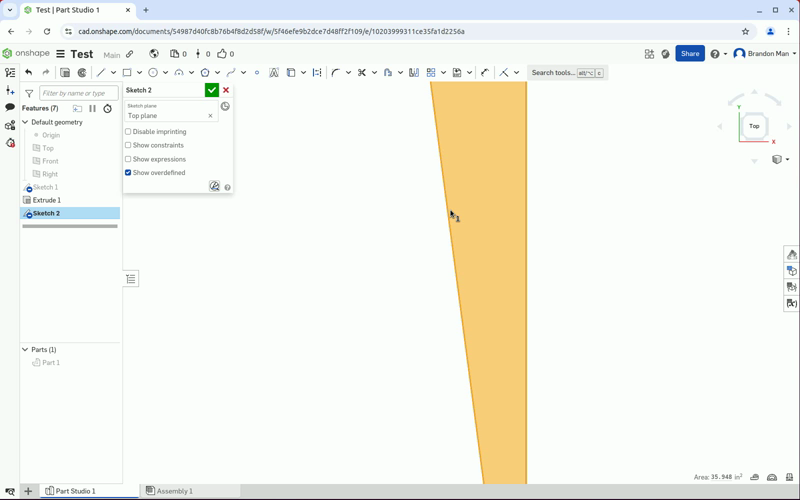
scroll(-6)
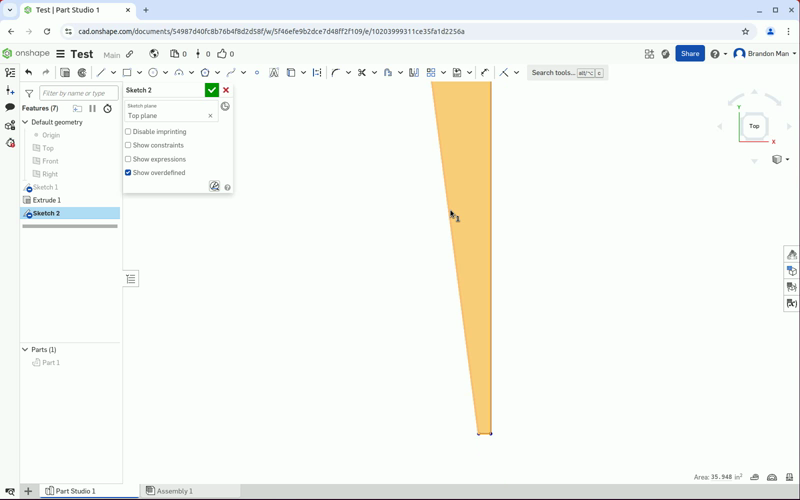
scroll(-6)
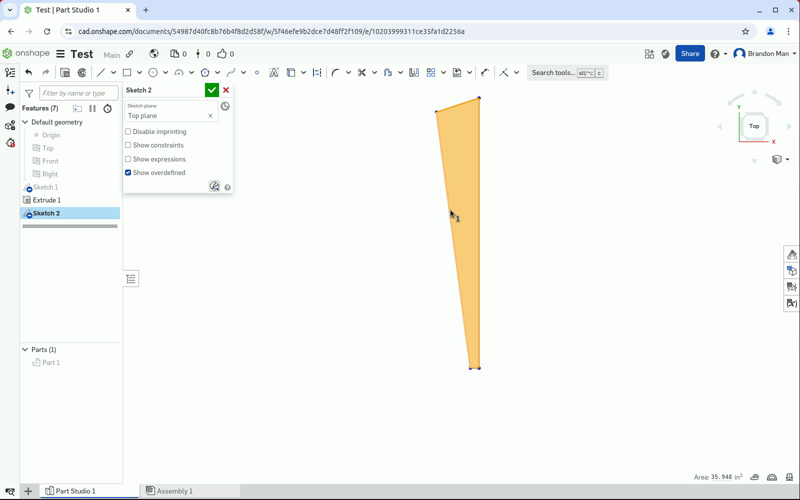
scroll(-6)
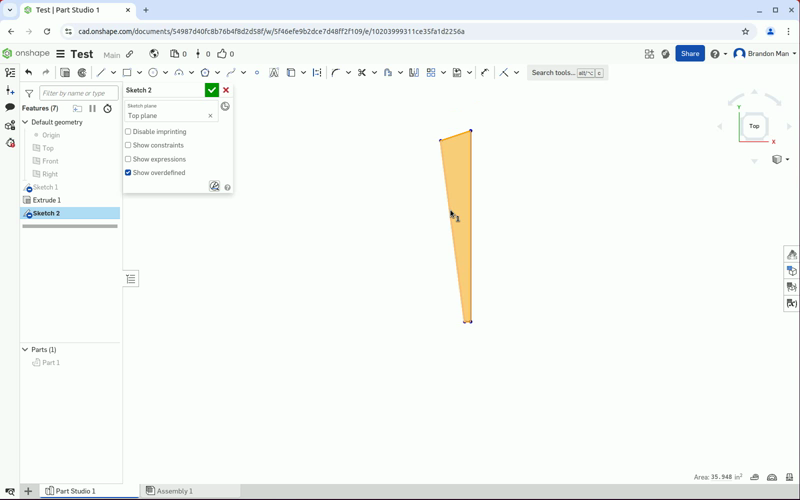
scroll(-6)
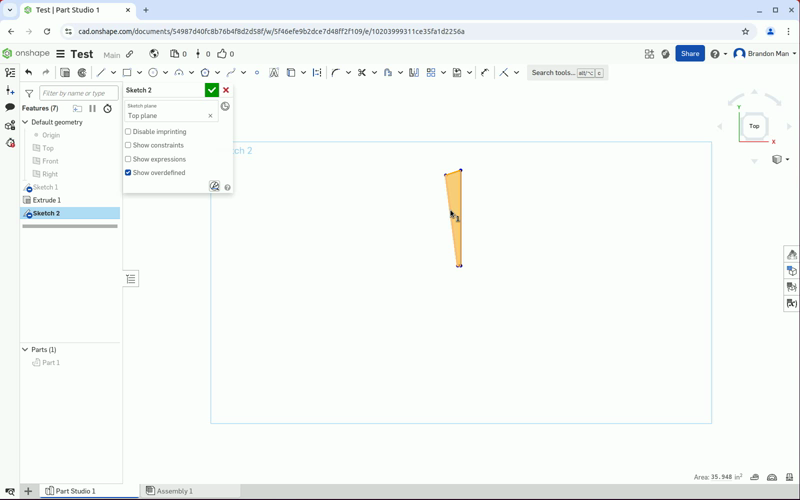
mouse_move(73, 352)
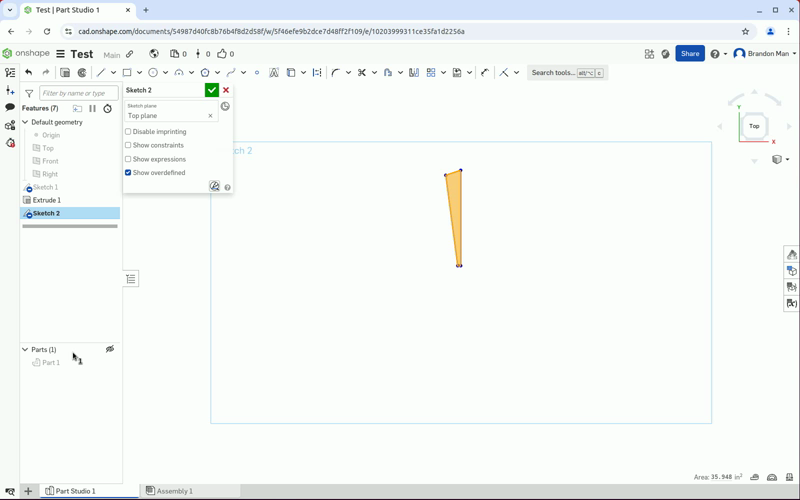
key(shift+y)
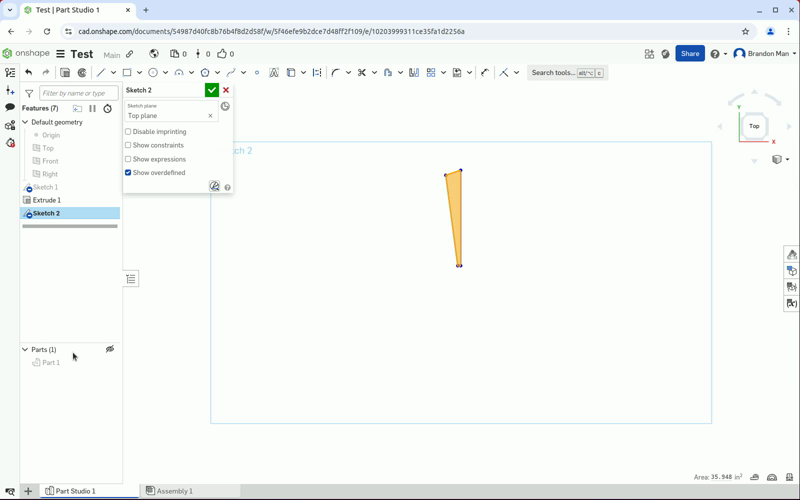
key(shift+e)
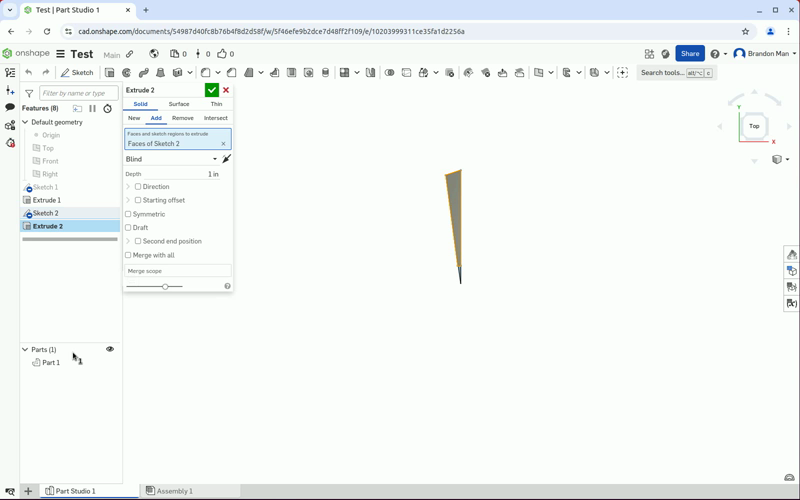
mouse_move(143, 106)
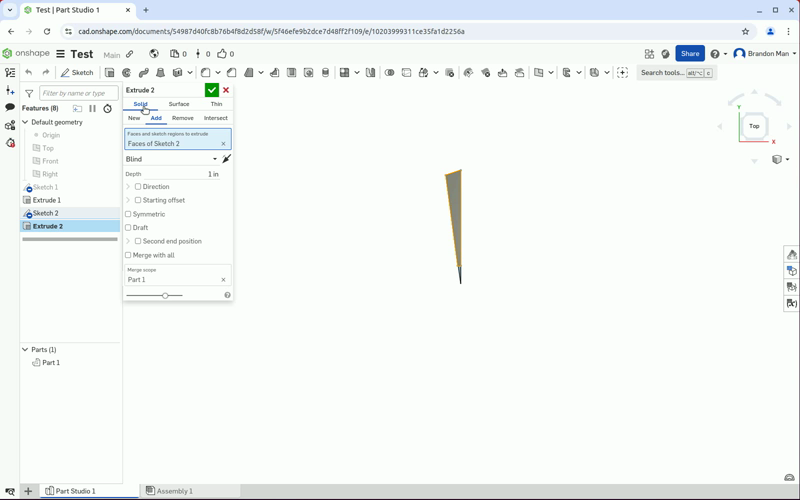
click(143, 106)
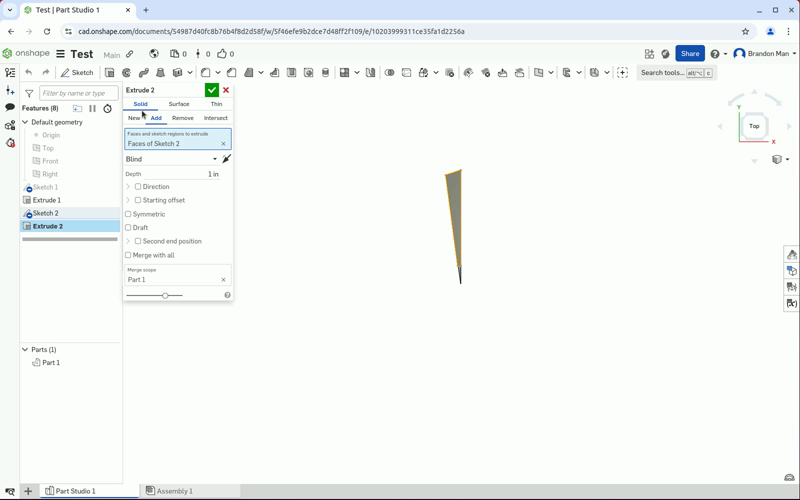
mouse_move(137, 120)
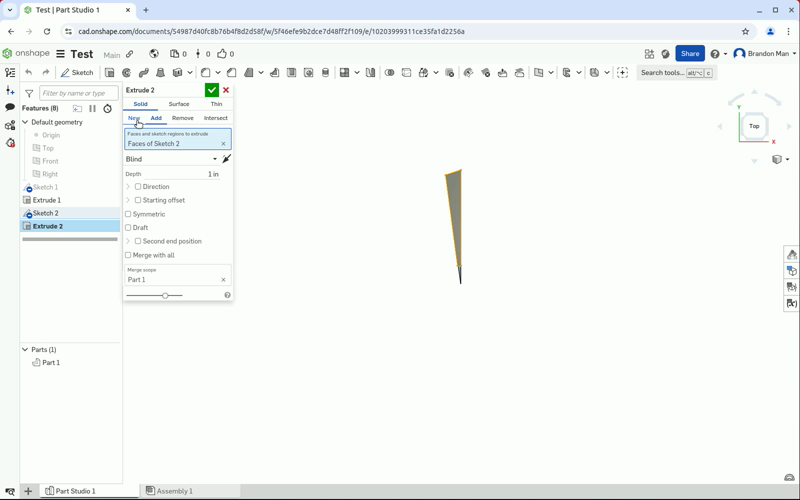
click(137, 120)
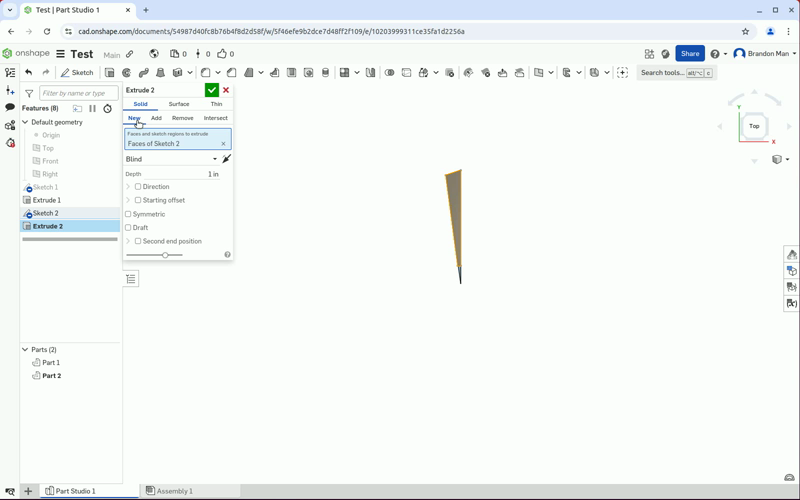
key(tab, 4)
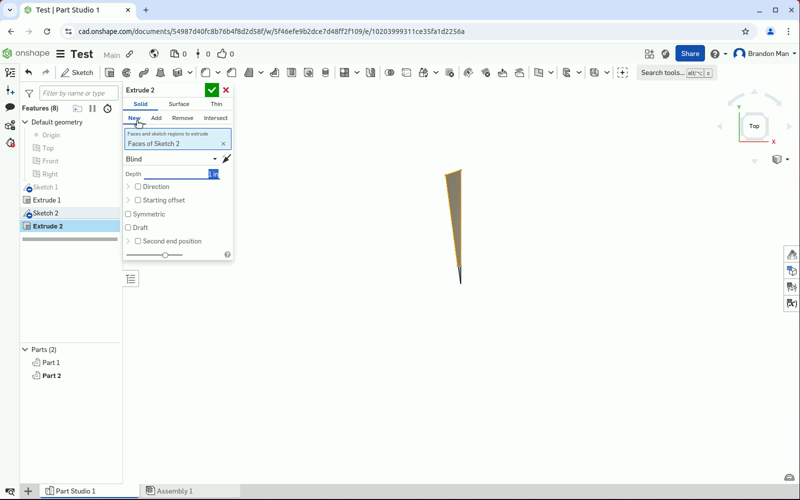
text(7.462)
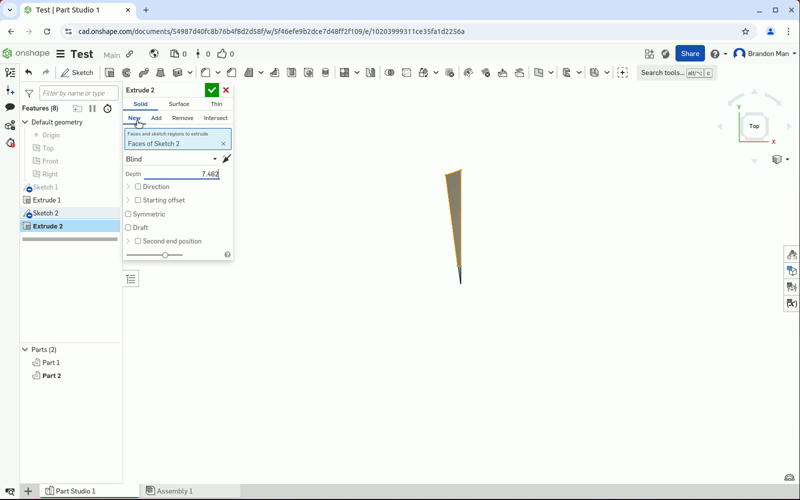
key(enter)
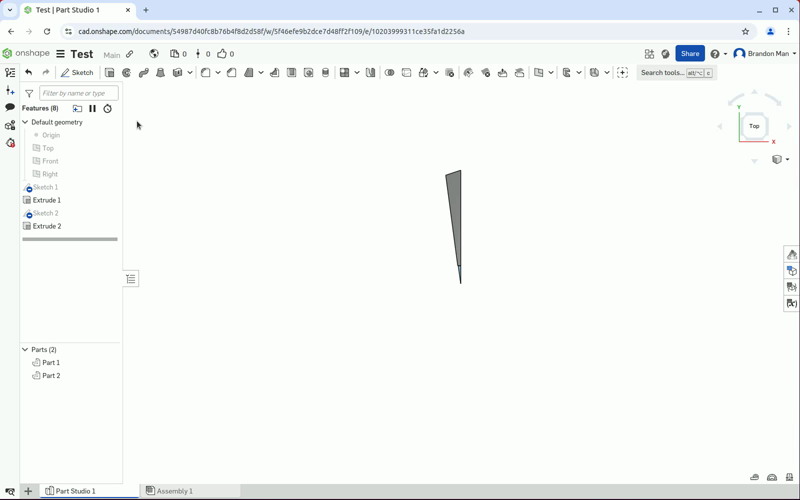
key(shift+h)
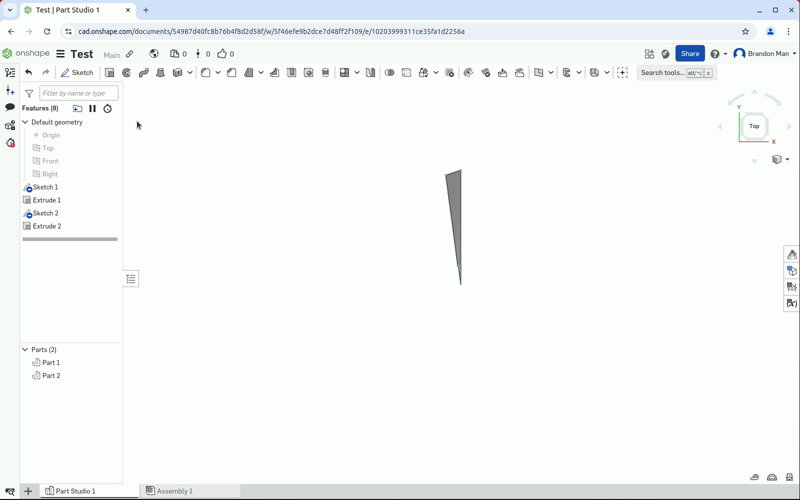
key(shift+h)
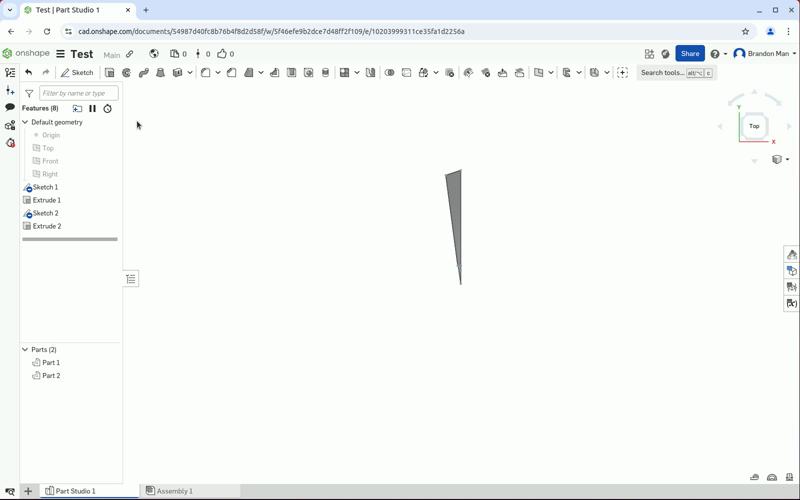
key(shift+7)
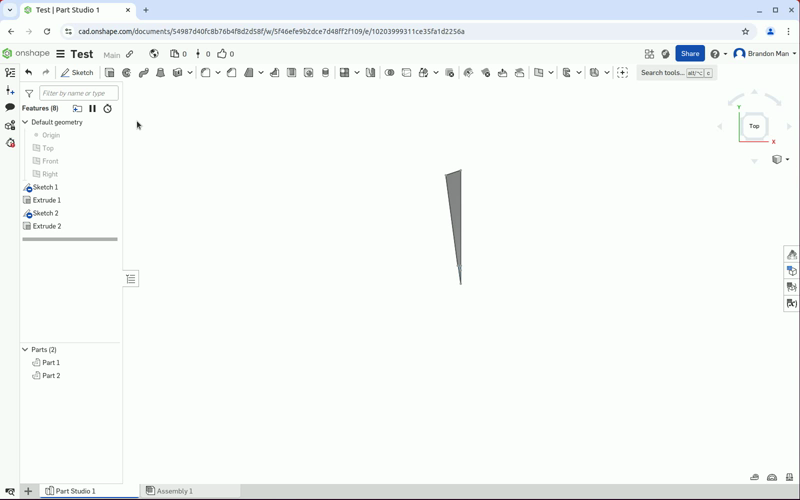
key(up, 3)
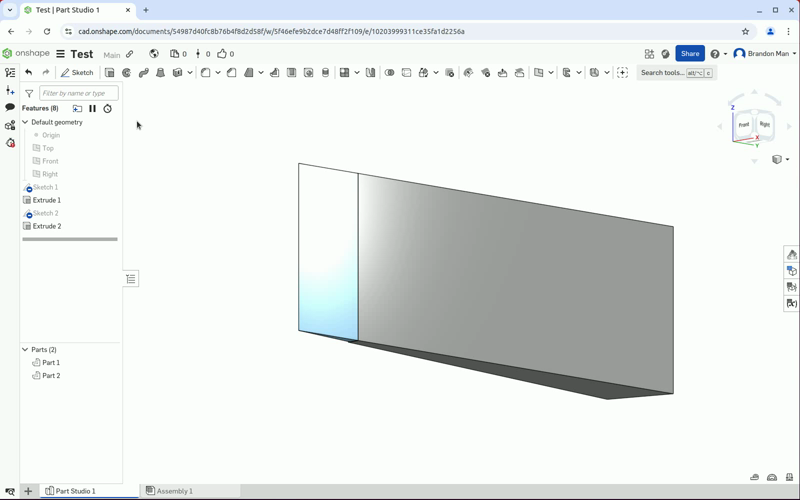
key(left, 3)
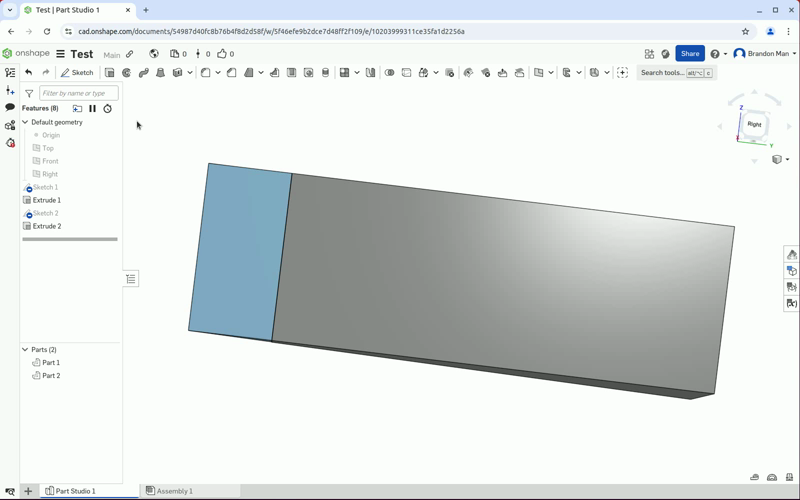
key(right, 3)
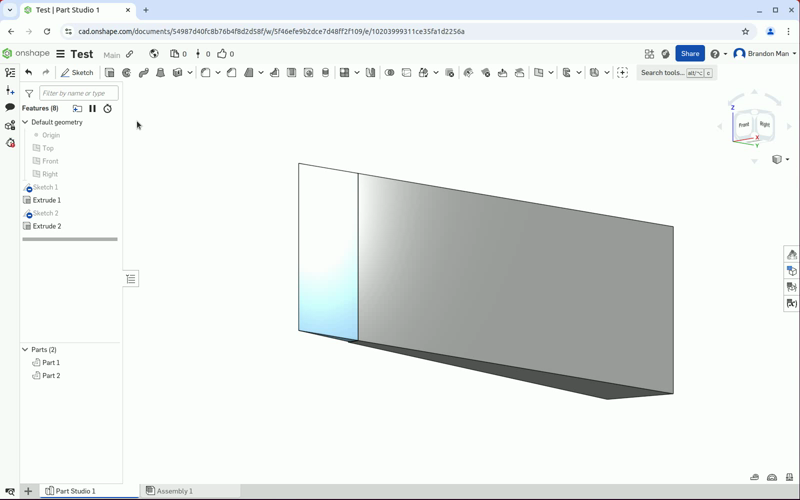
key(down, 3)
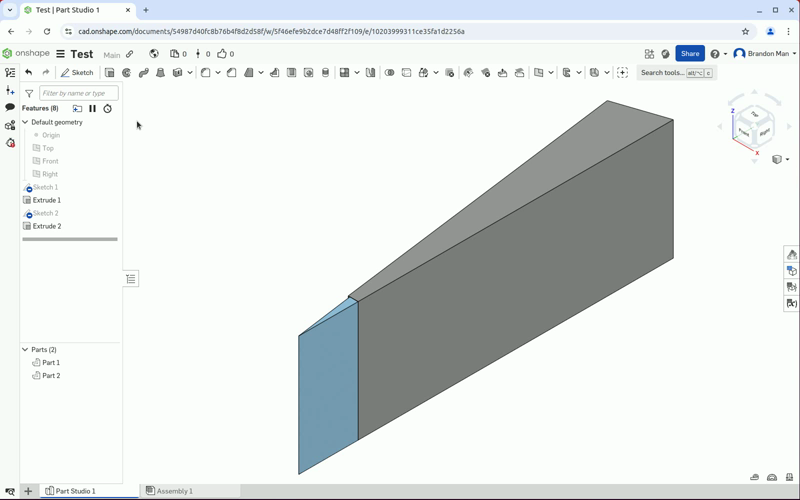
mouse_move(73, 189)
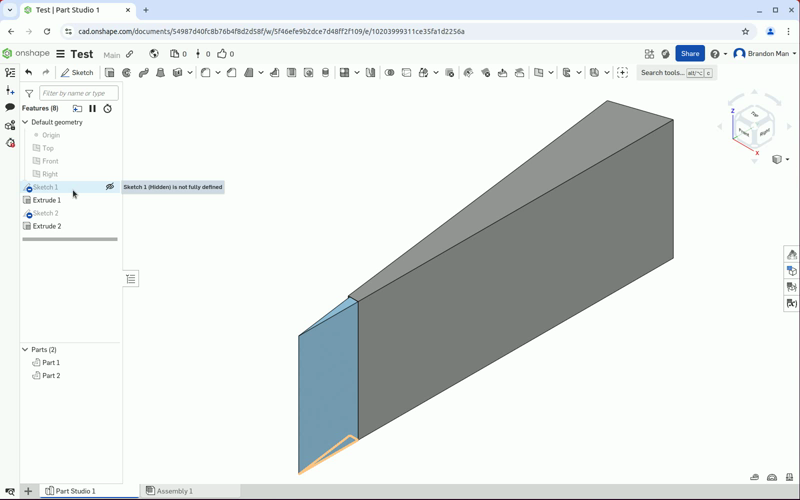
click(73, 189)